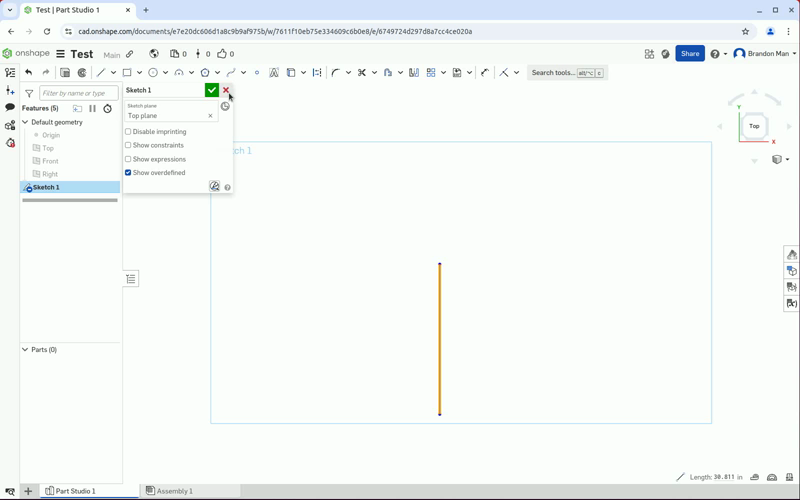
key(shift+h)
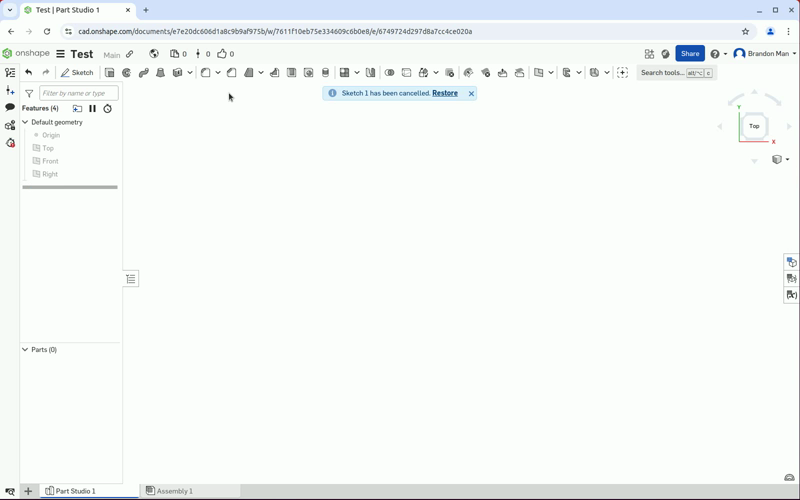
mouse_move(73, 352)
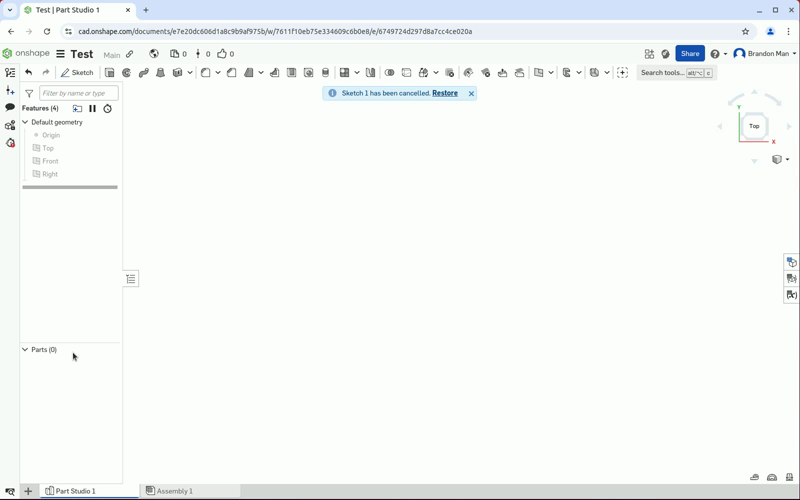
key(y)
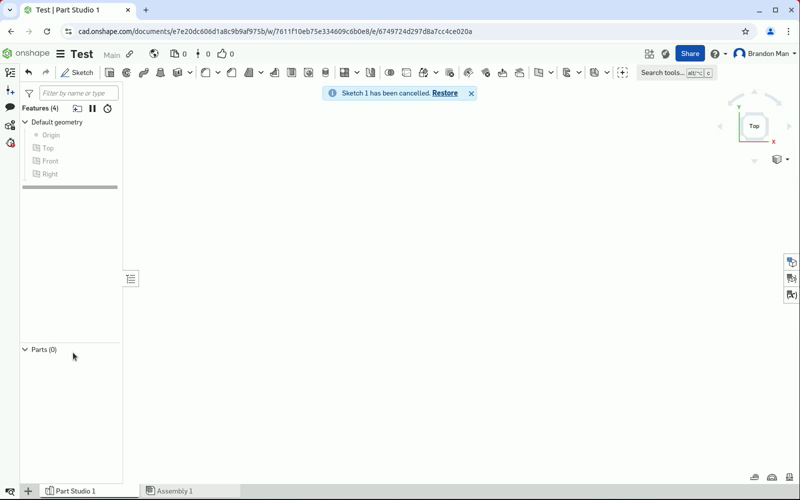
key(shift+p)
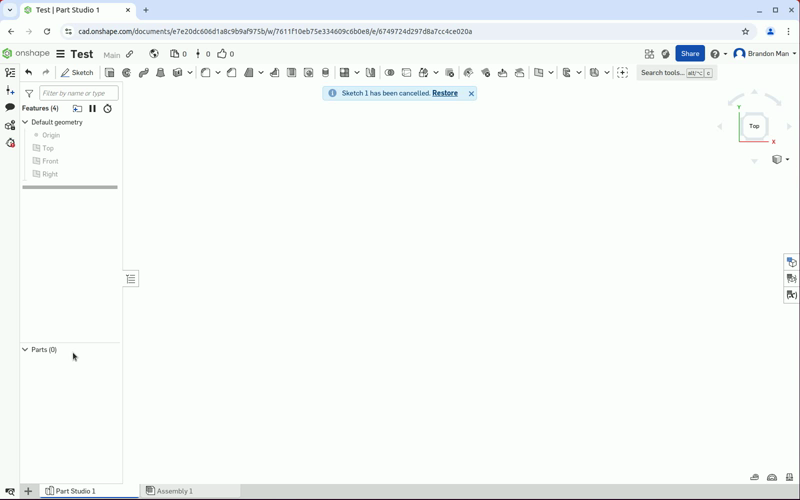
key(space)
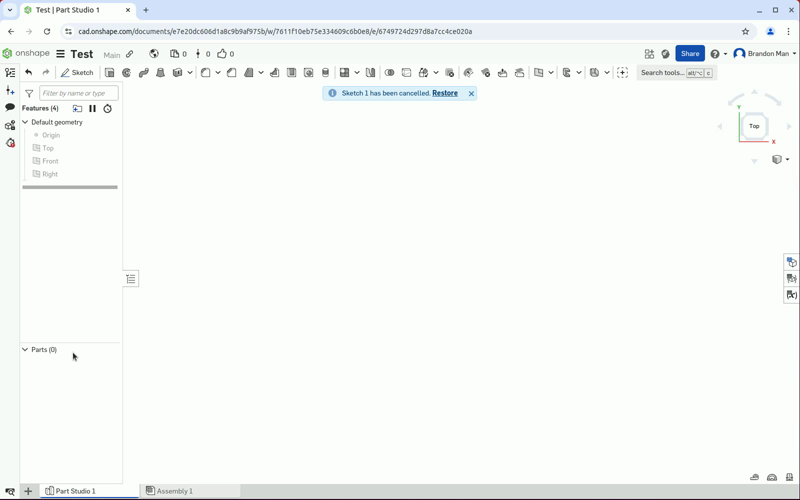
key_down(shift)
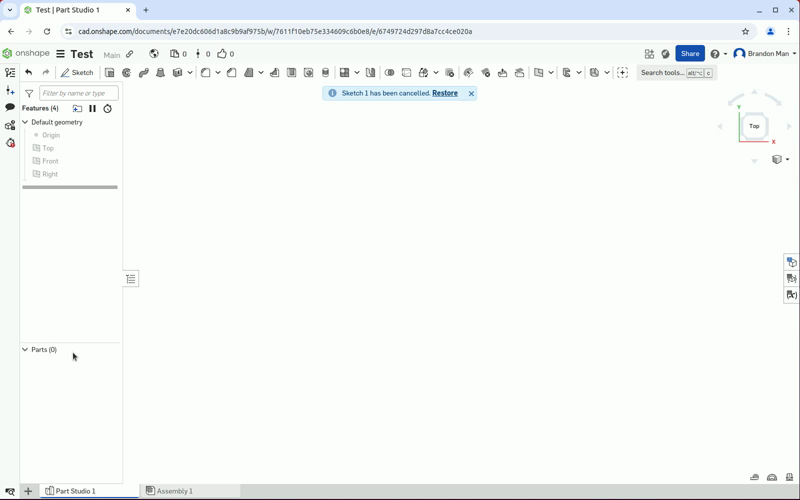
key(up)
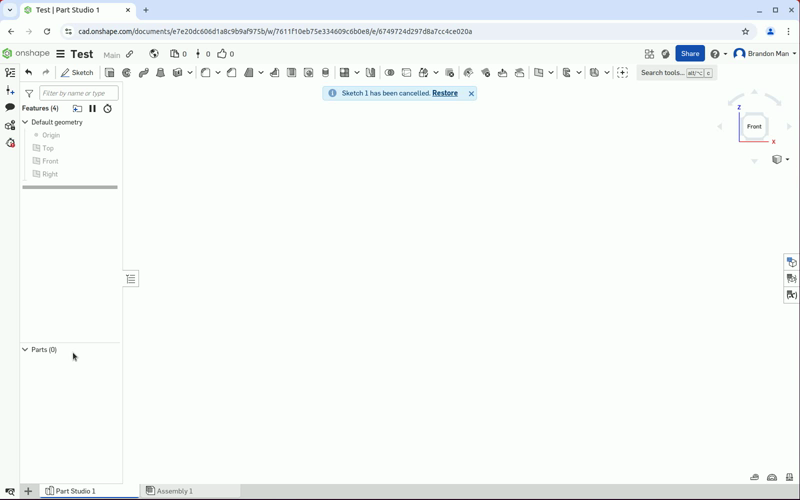
key_up(shift)
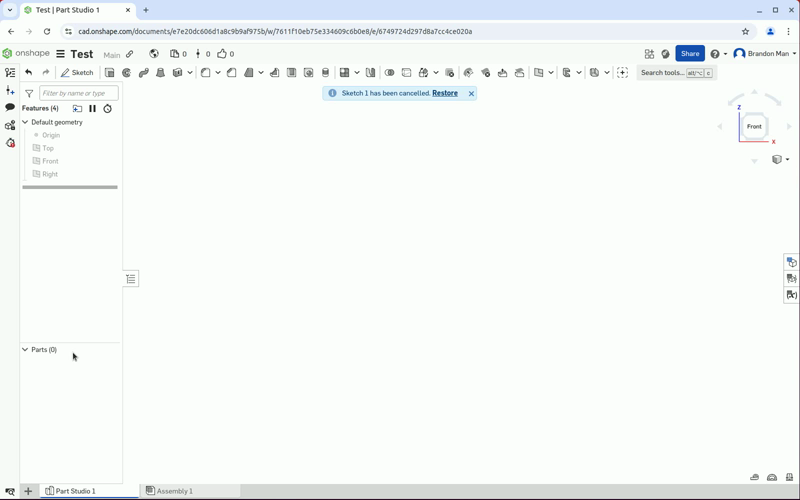
key(space)
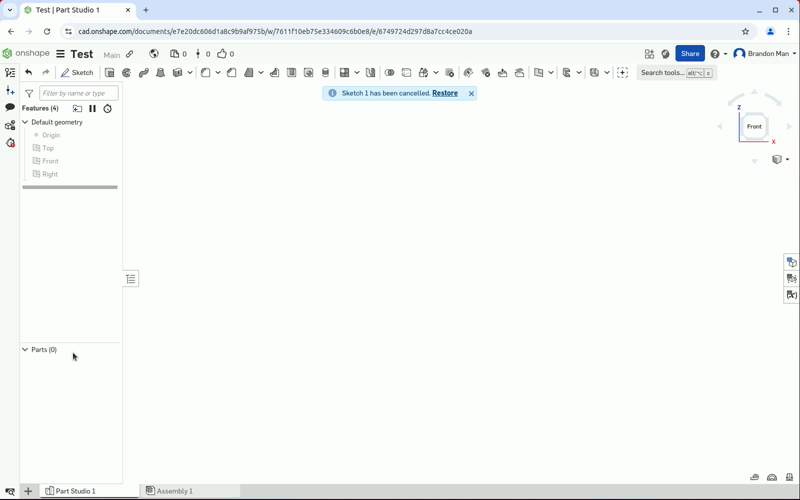
key_down(shift)
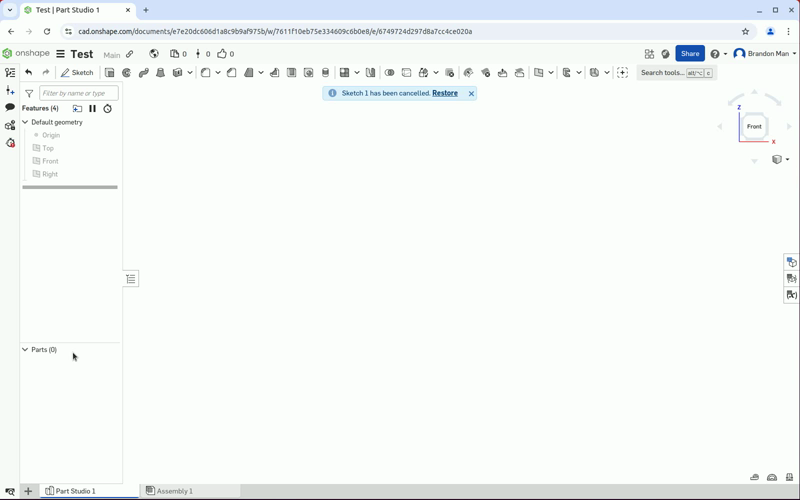
key(left)
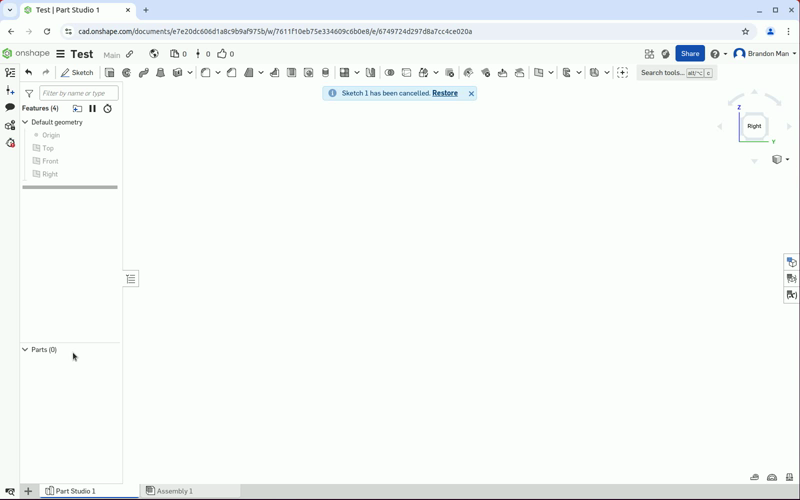
key_up(shift)
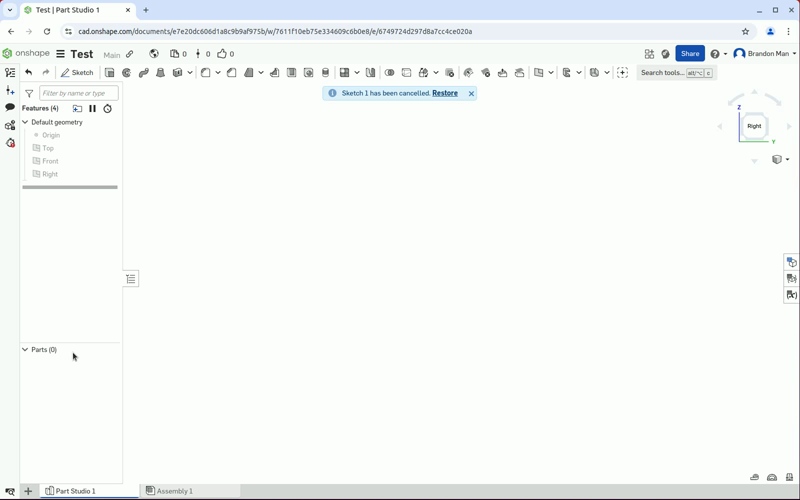
mouse_move(73, 352)
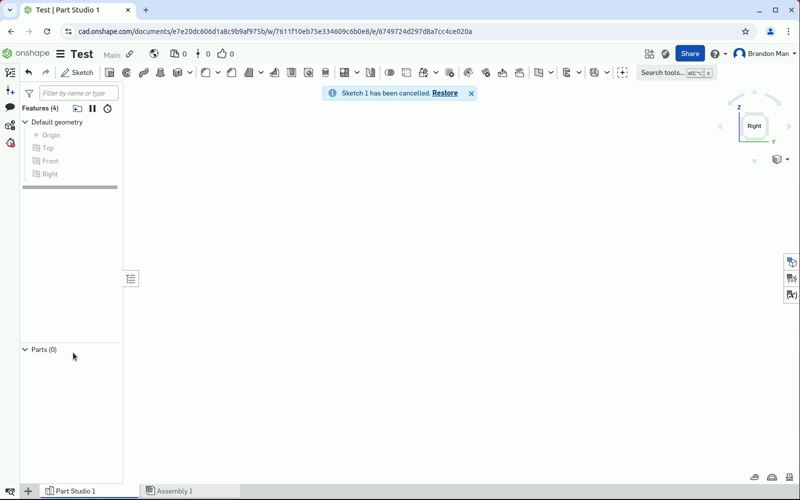
key(shift+y)
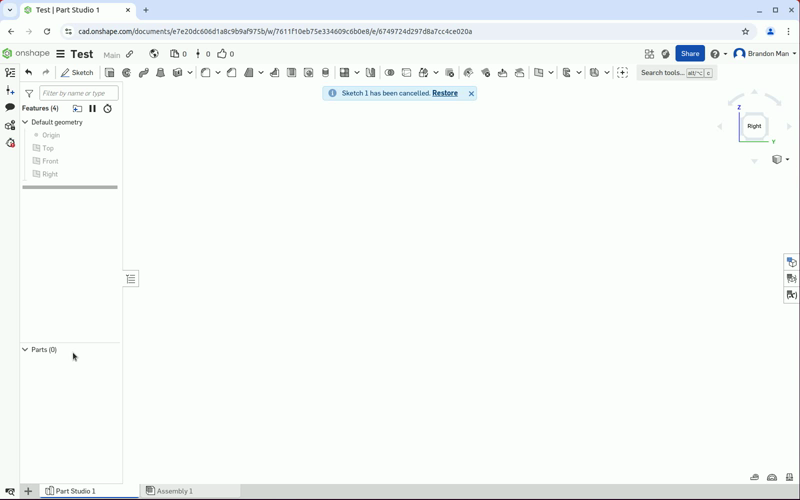
key(shift+s)
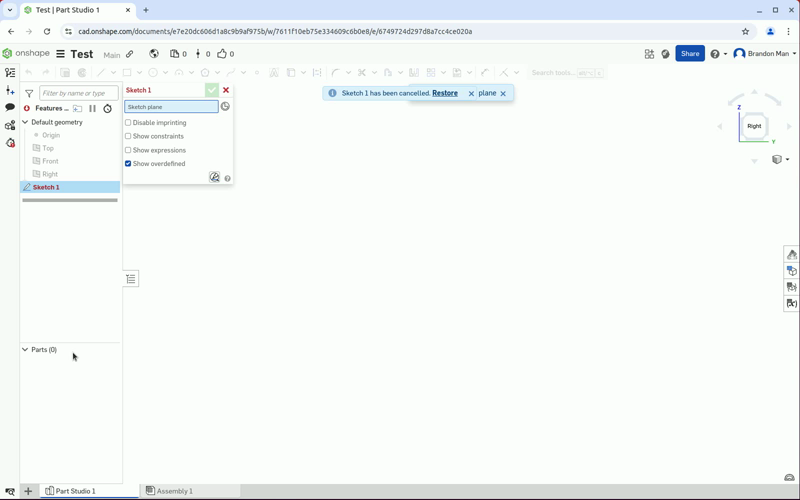
mouse_move(73, 176)
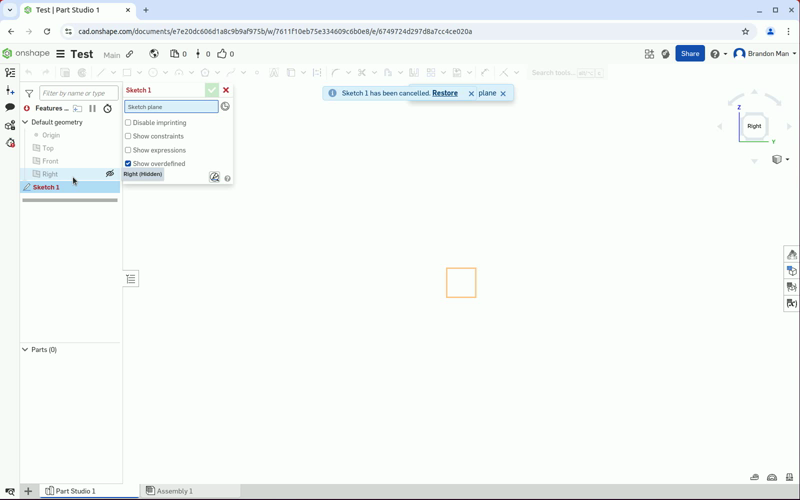
click(73, 176)
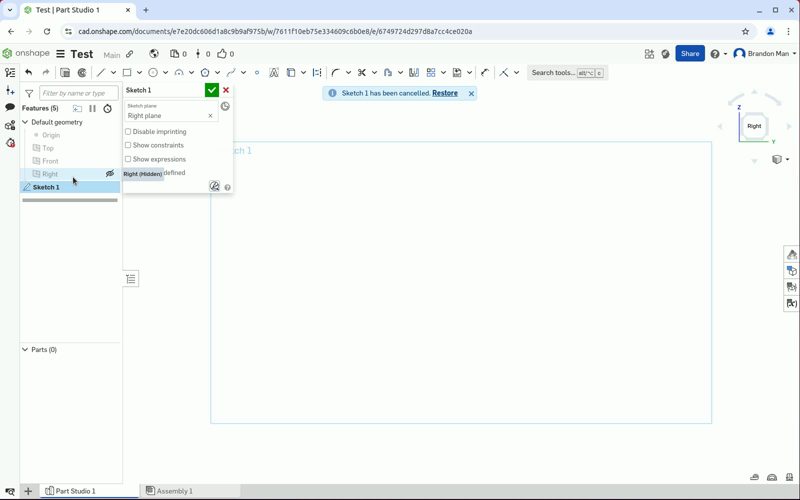
mouse_move(73, 352)
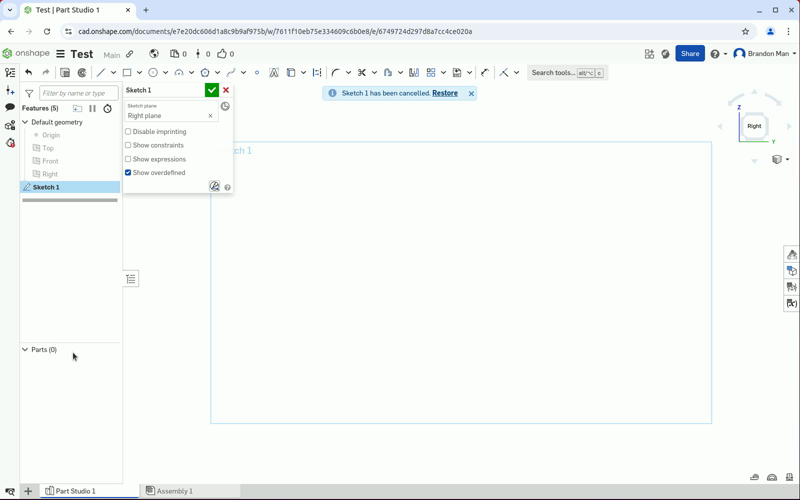
key(y)
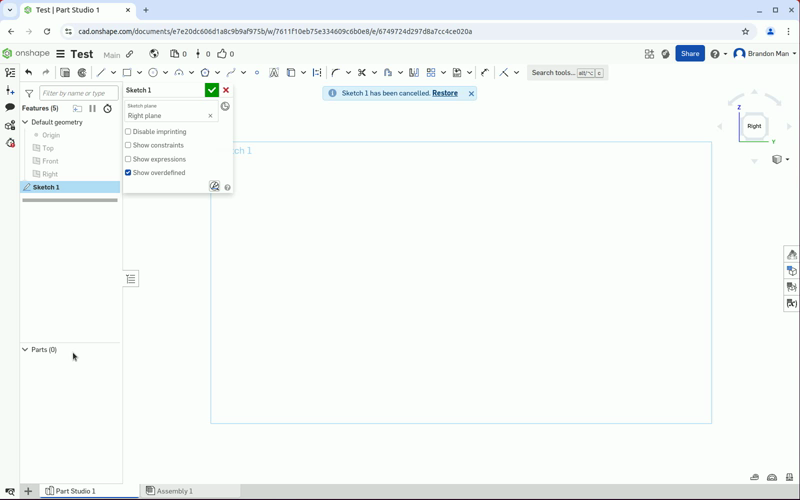
key(c)
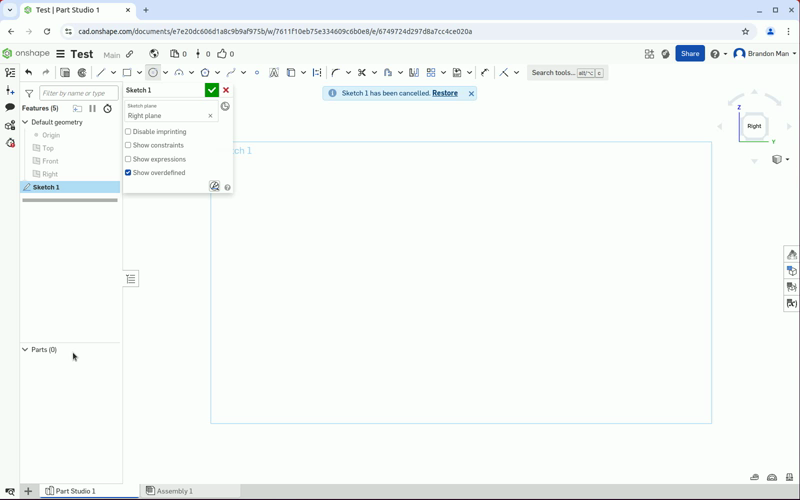
key_down(shift)
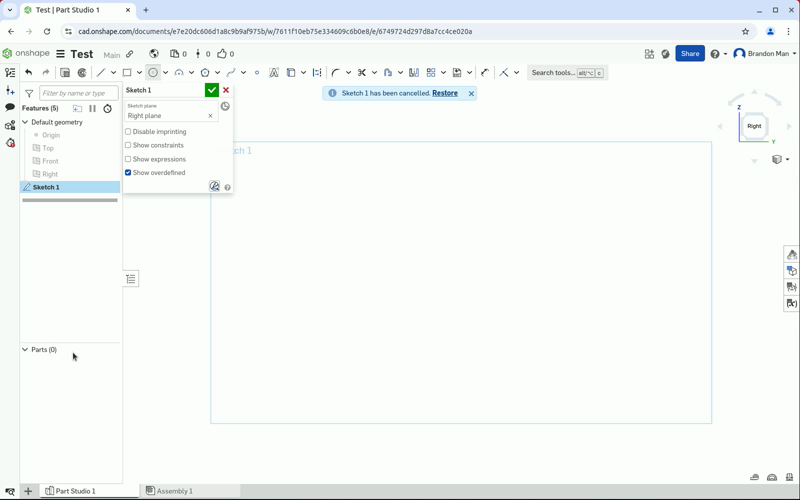
mouse_move(461, 282)
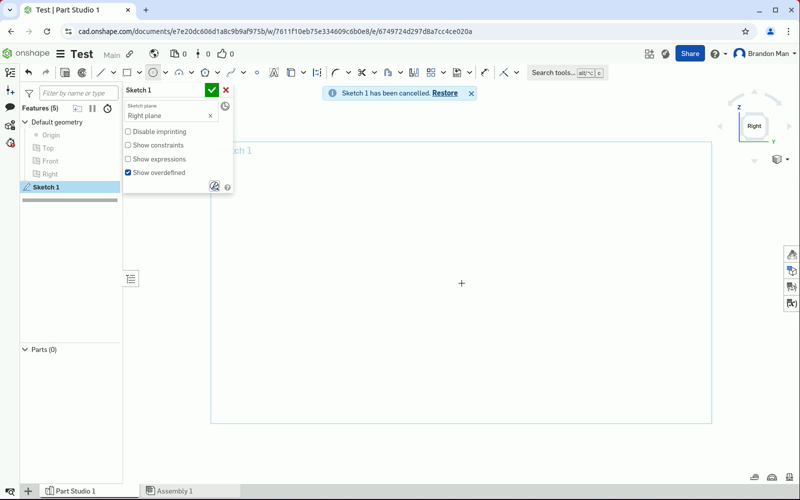
click(461, 282)
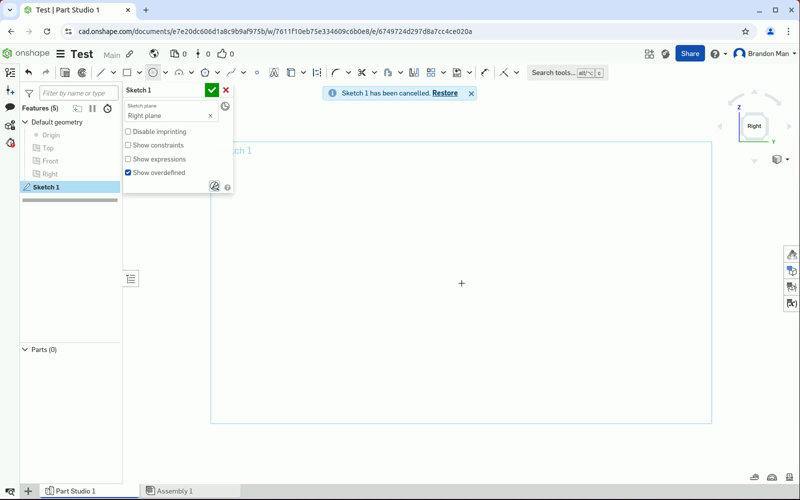
key_up(shift)
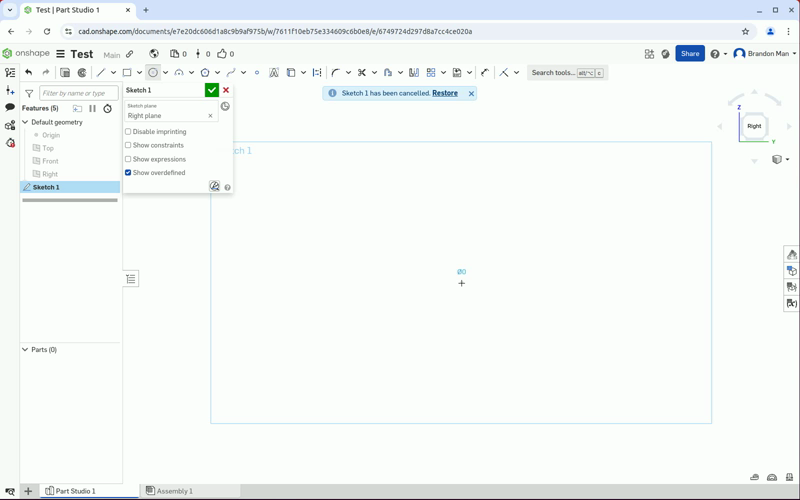
mouse_move(463, 282)
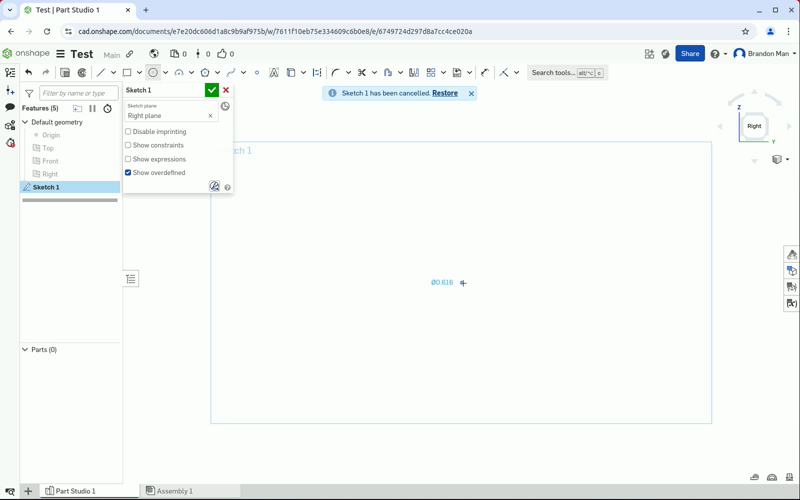
scroll(6)
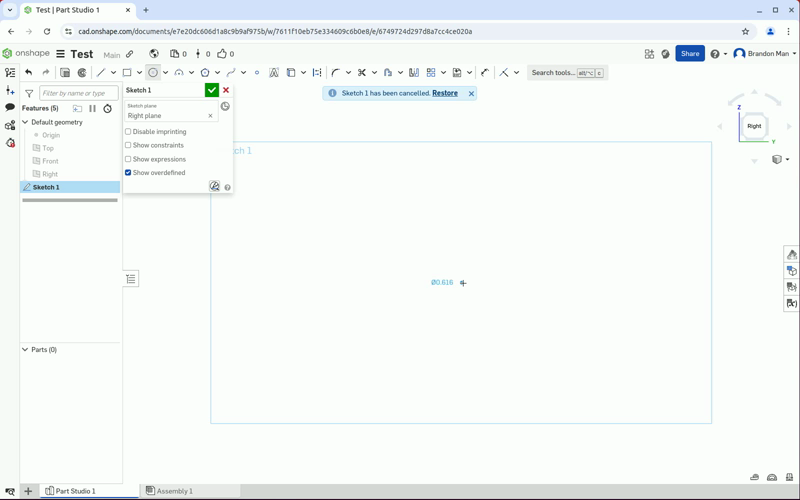
scroll(6)
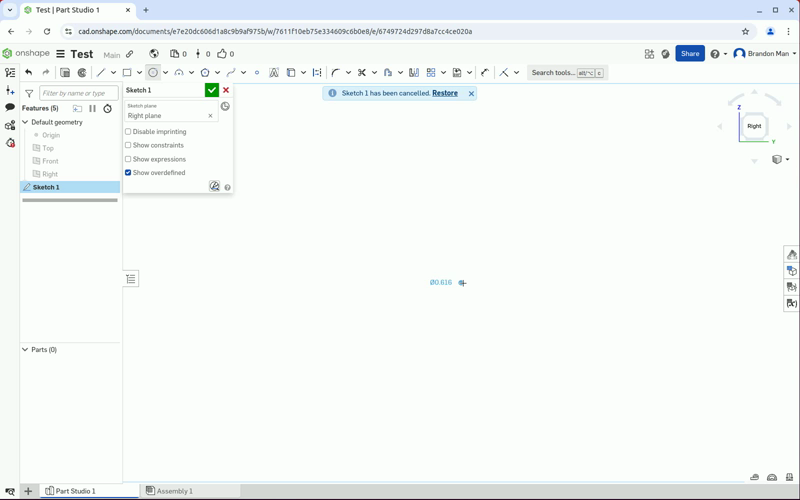
scroll(6)
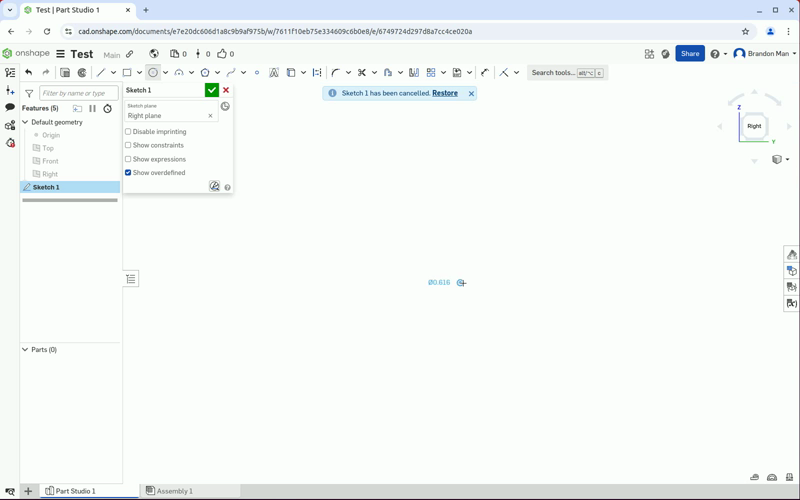
scroll(6)
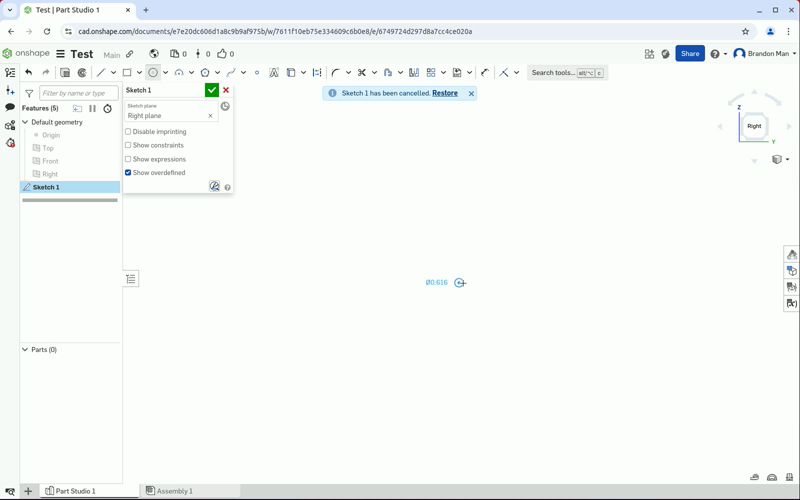
scroll(6)
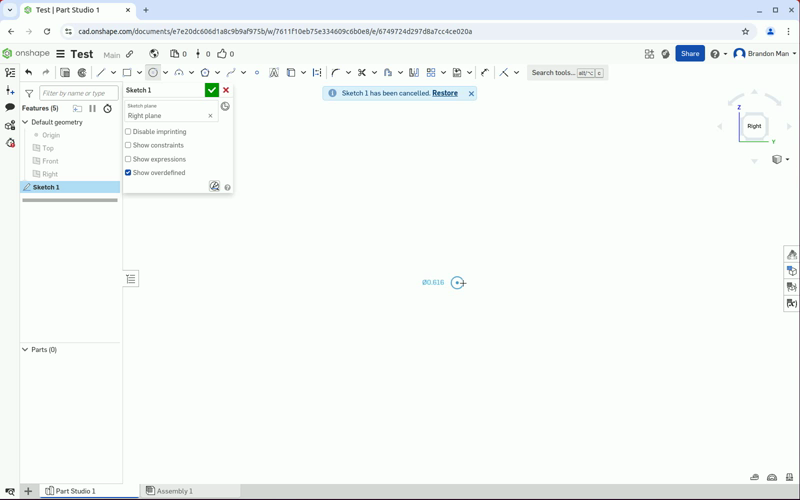
scroll(6)
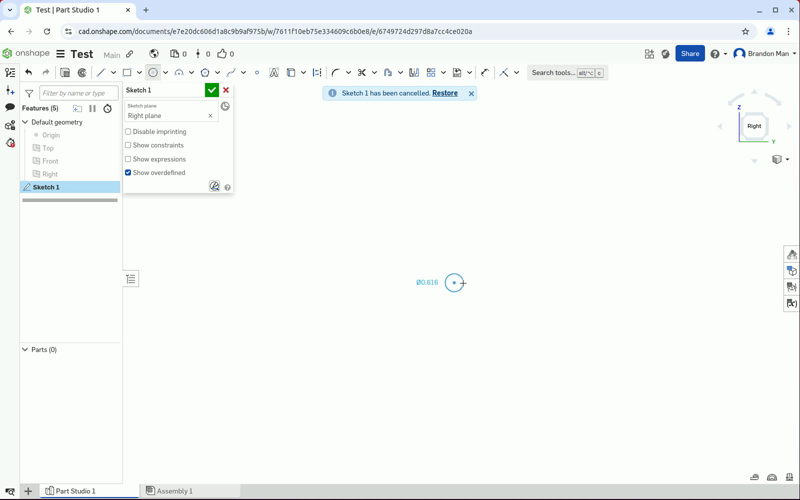
scroll(6)
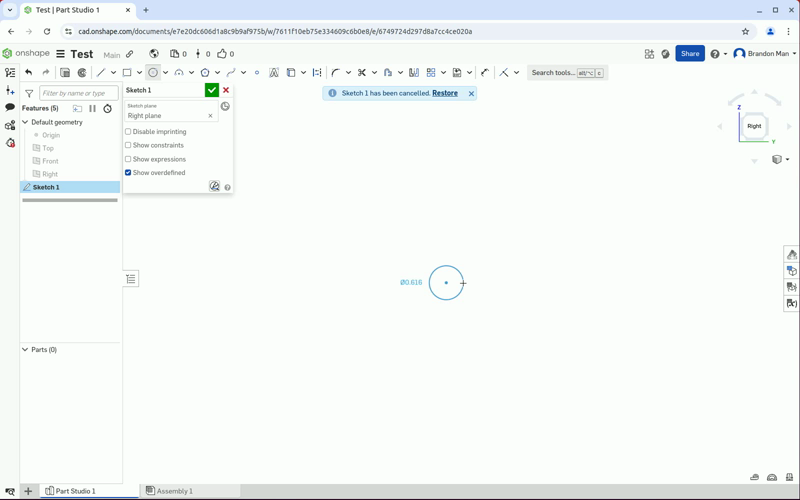
click(463, 282)
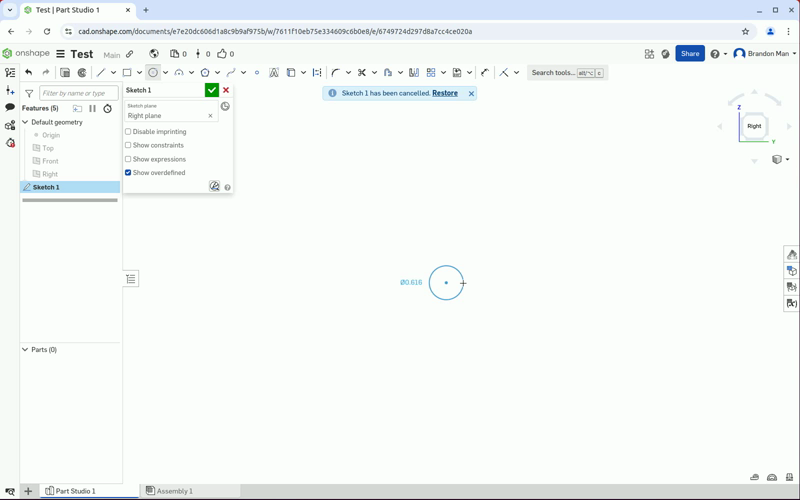
scroll(-6)
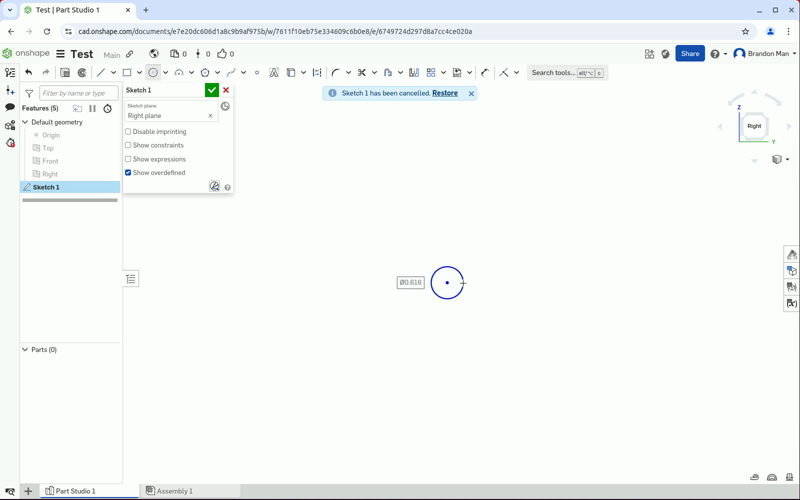
scroll(-6)
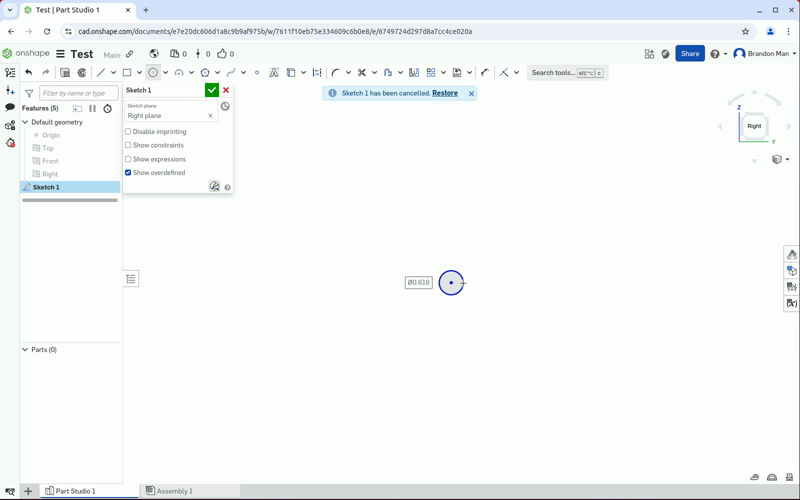
scroll(-6)
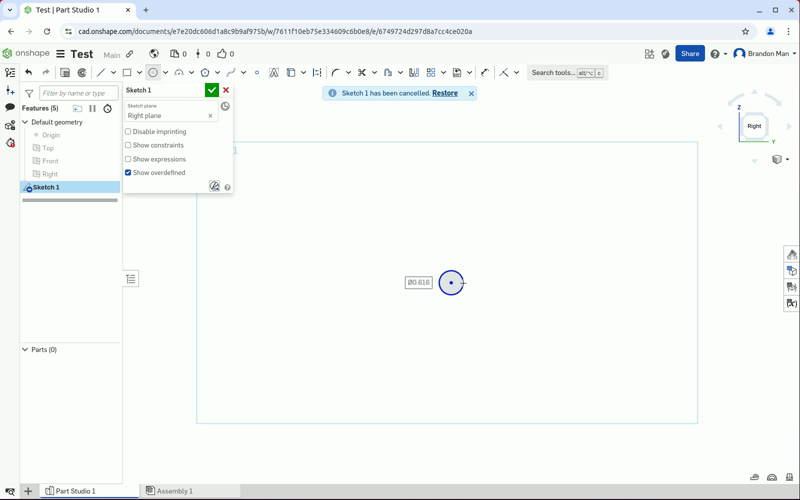
scroll(-6)
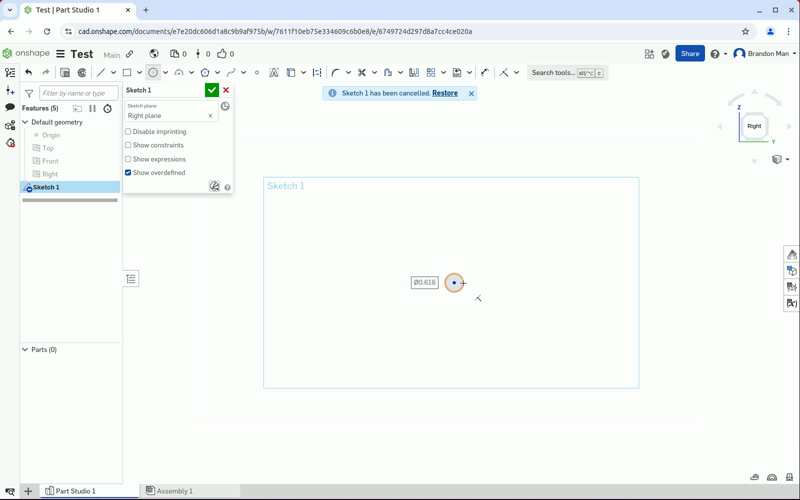
scroll(-6)
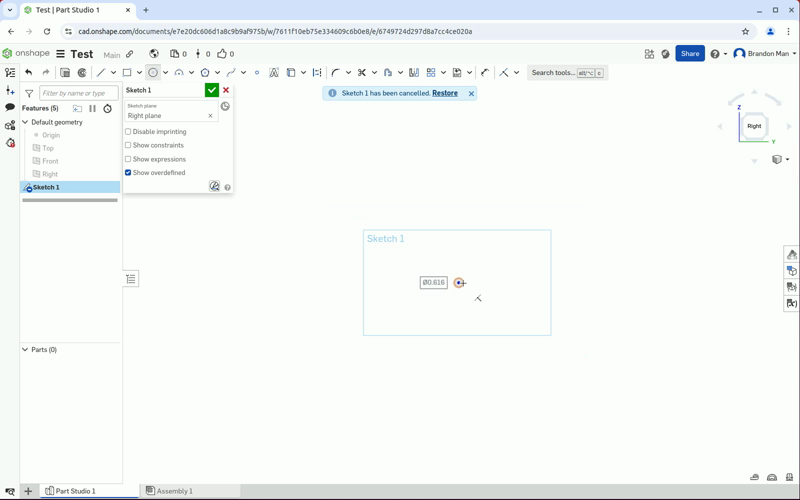
scroll(-6)
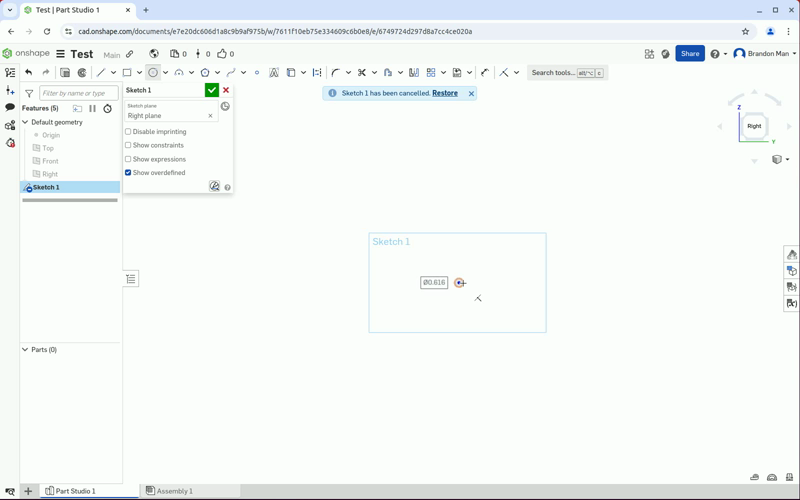
scroll(-6)
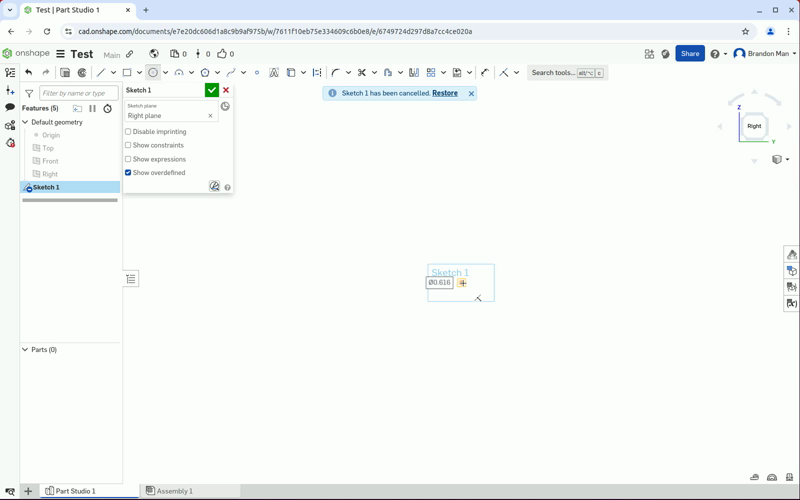
key(esc)
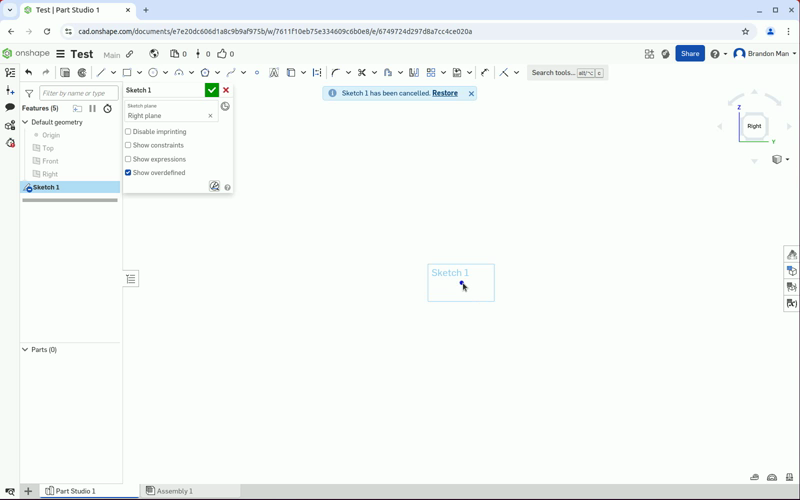
mouse_move(463, 282)
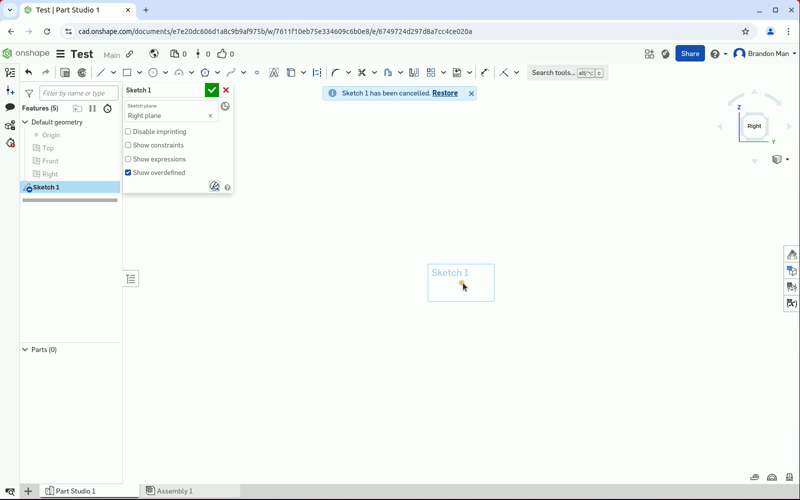
scroll(6)
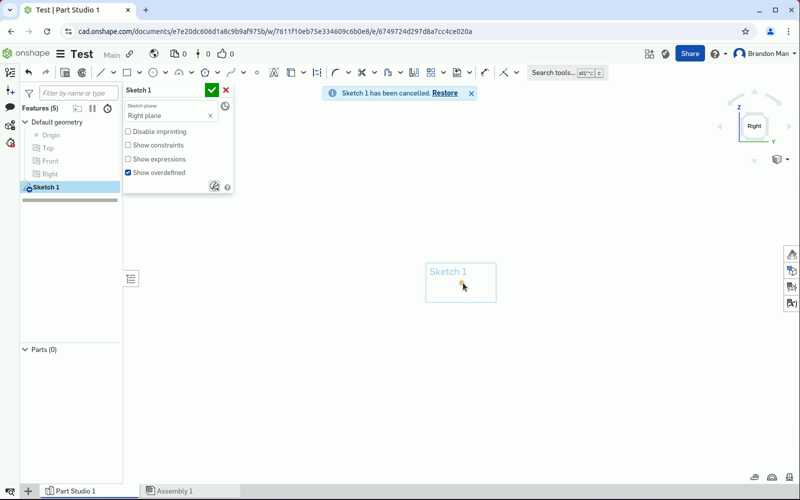
scroll(6)
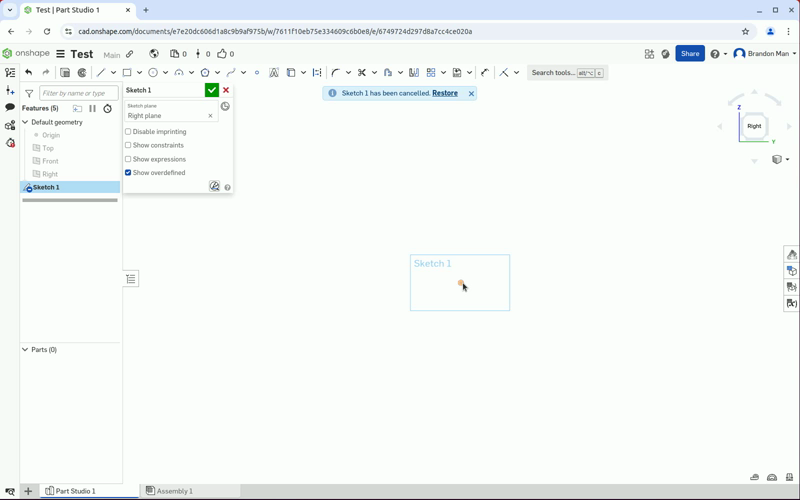
scroll(6)
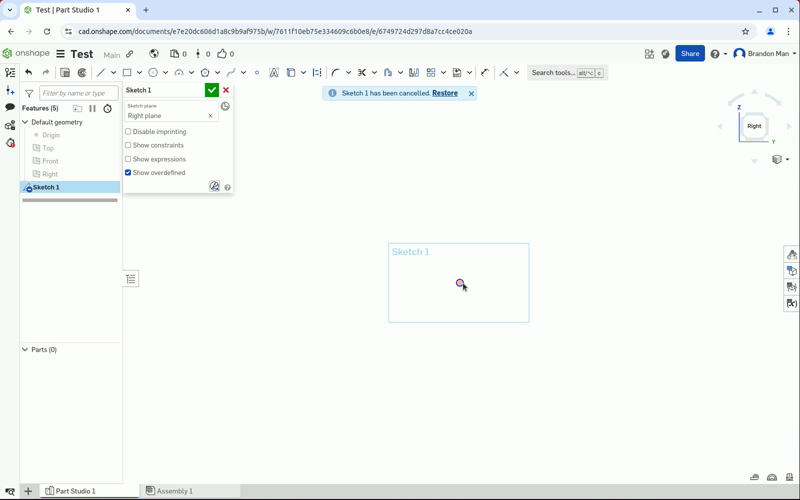
scroll(6)
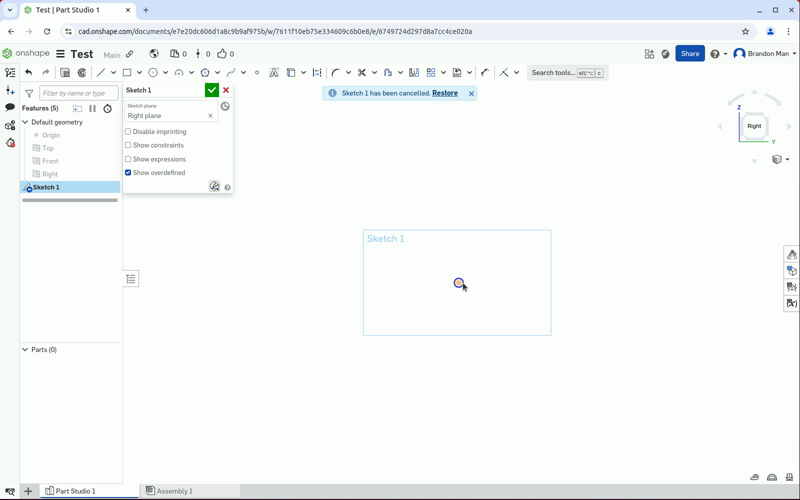
scroll(6)
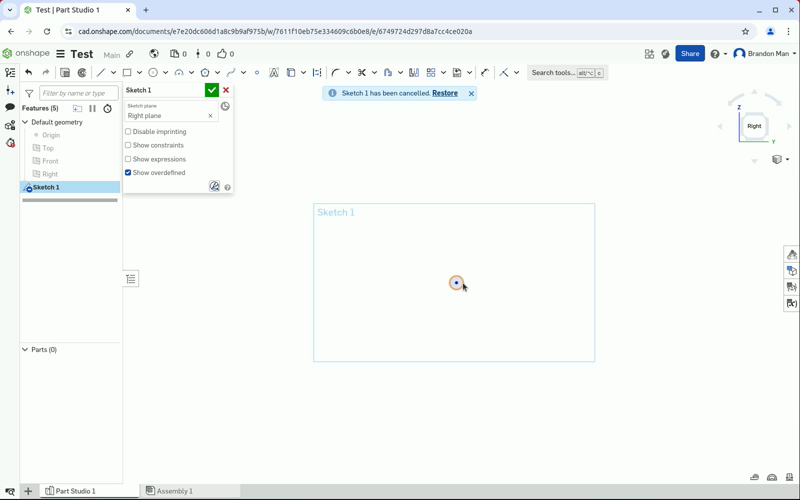
scroll(6)
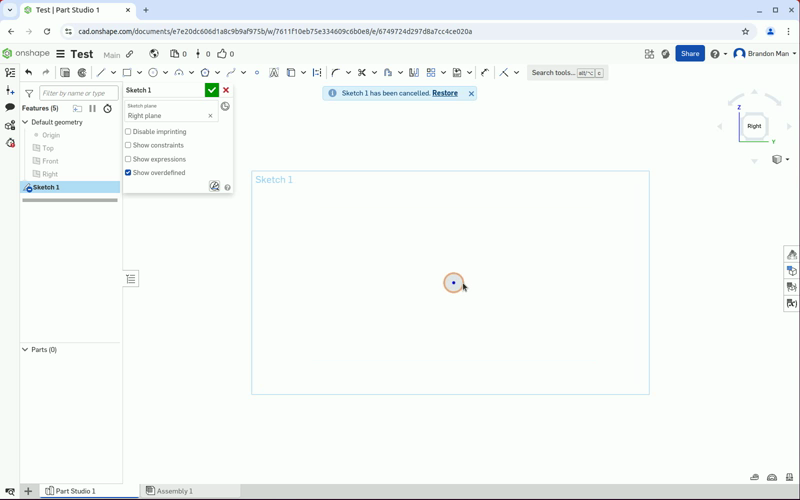
scroll(6)
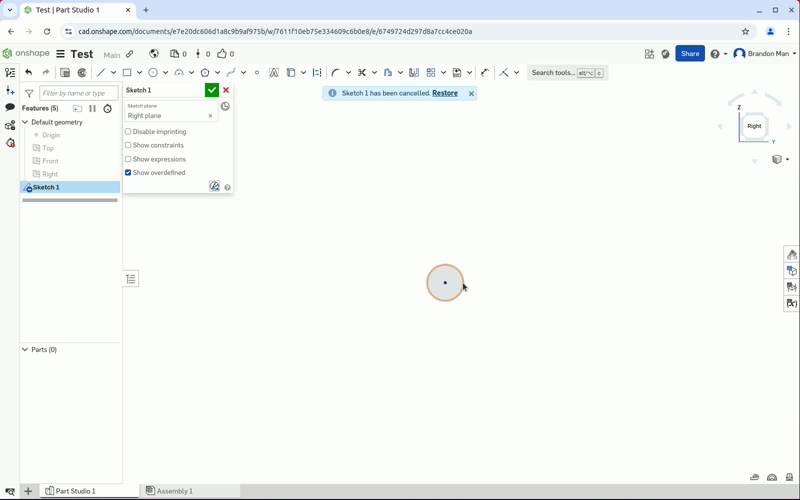
click(463, 282)
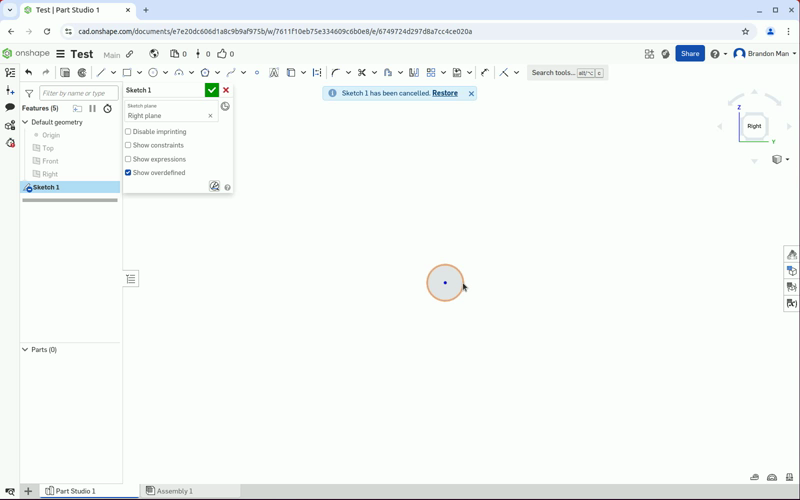
scroll(-6)
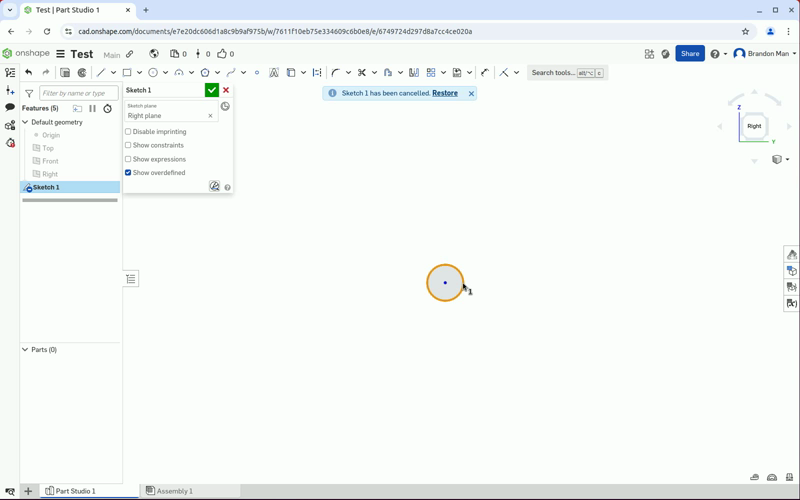
scroll(-6)
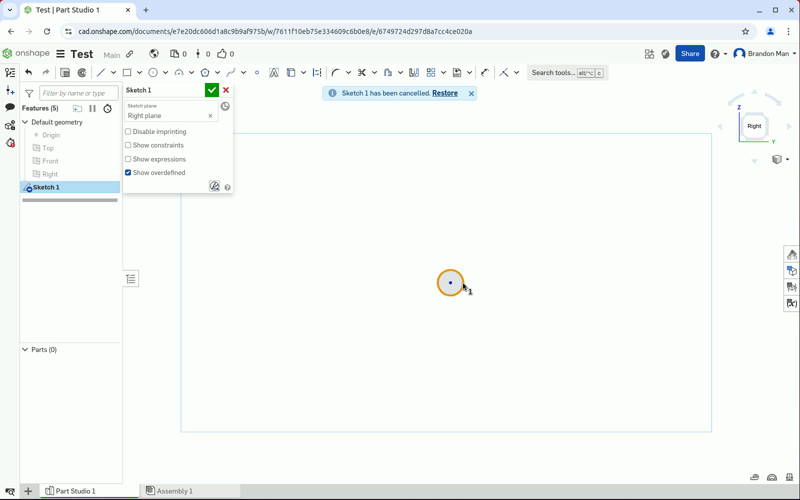
scroll(-6)
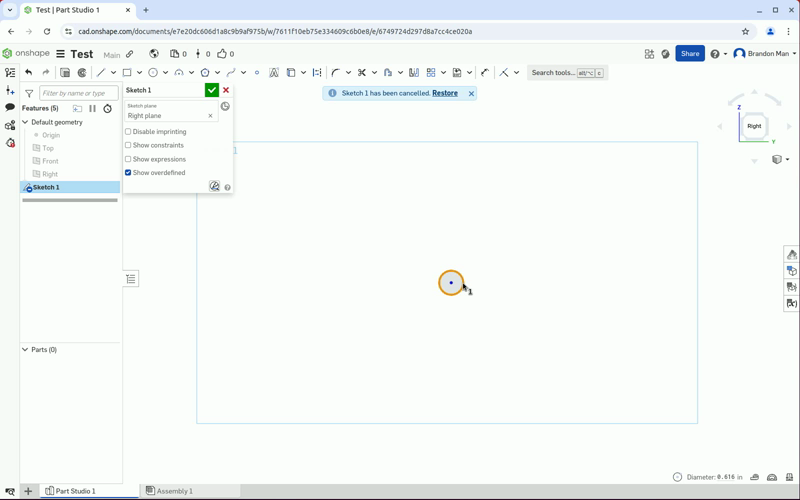
scroll(-6)
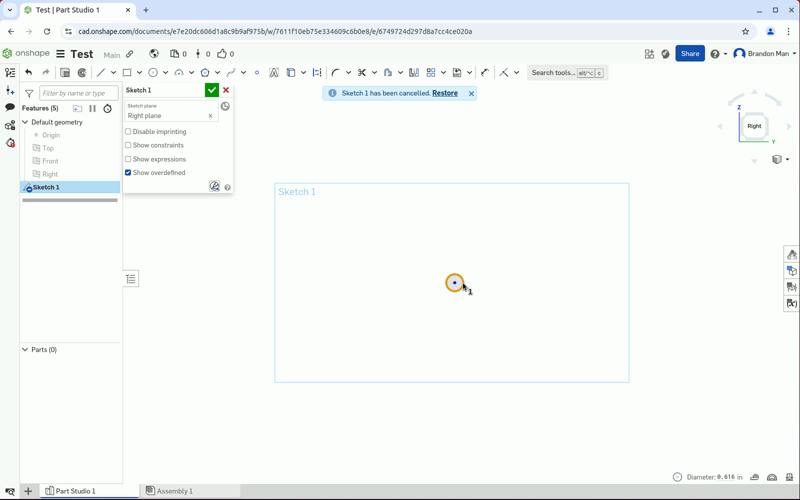
scroll(-6)
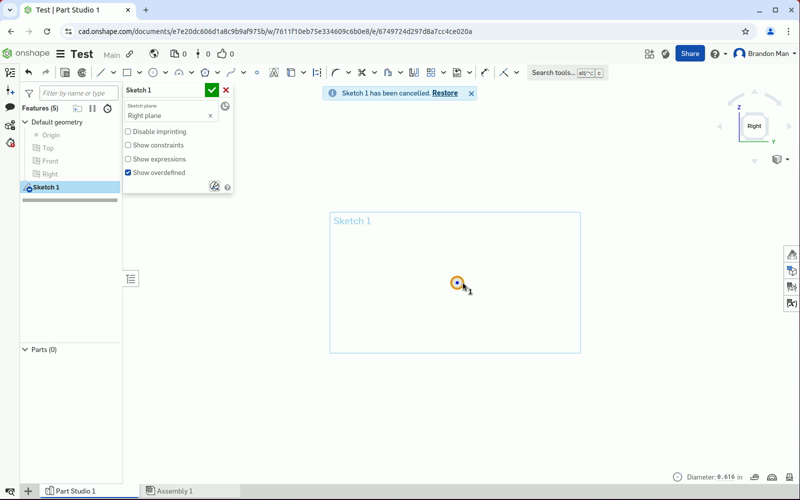
scroll(-6)
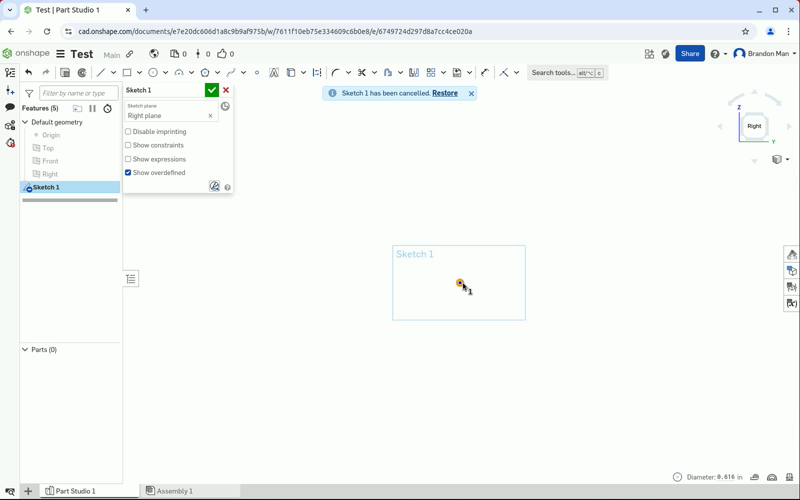
scroll(-6)
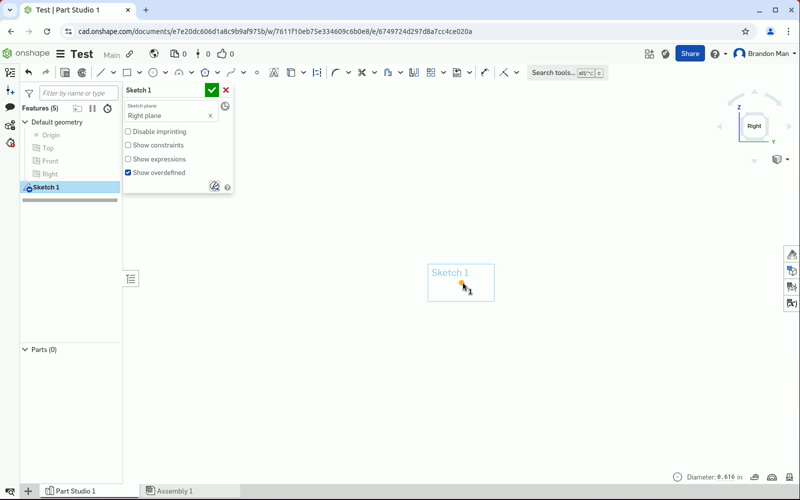
mouse_move(73, 352)
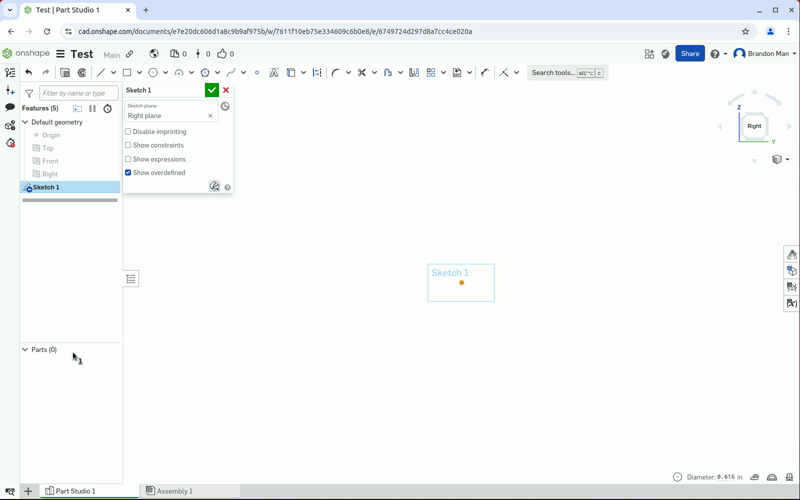
key(shift+y)
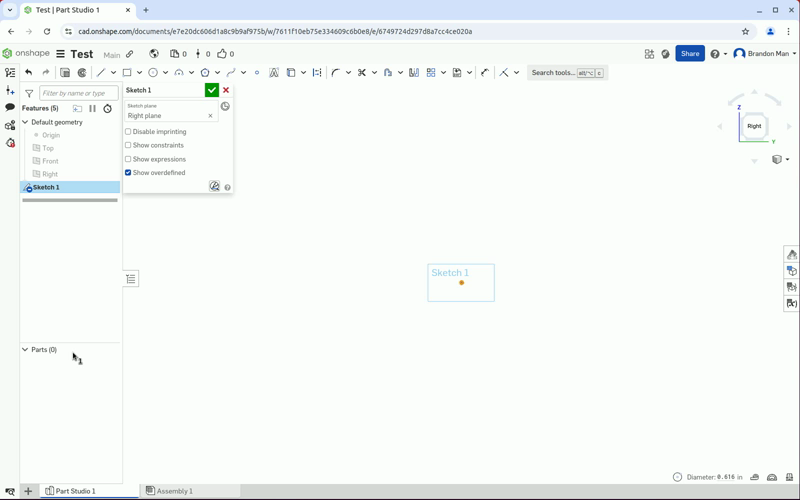
key(shift+e)
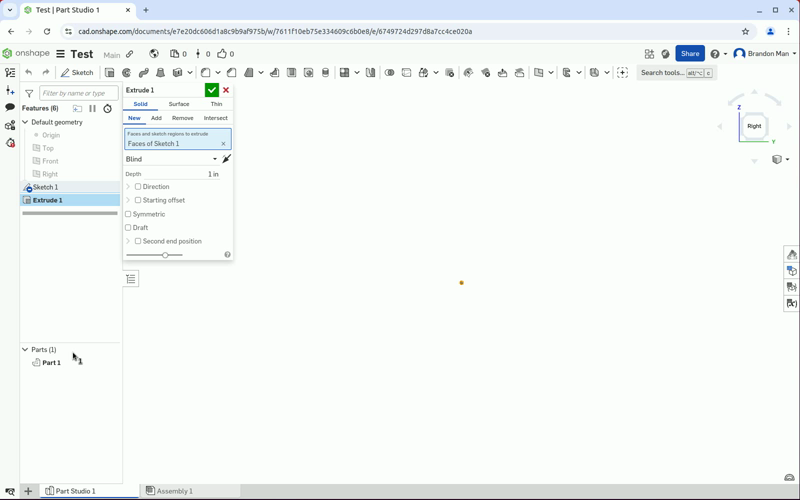
mouse_move(143, 106)
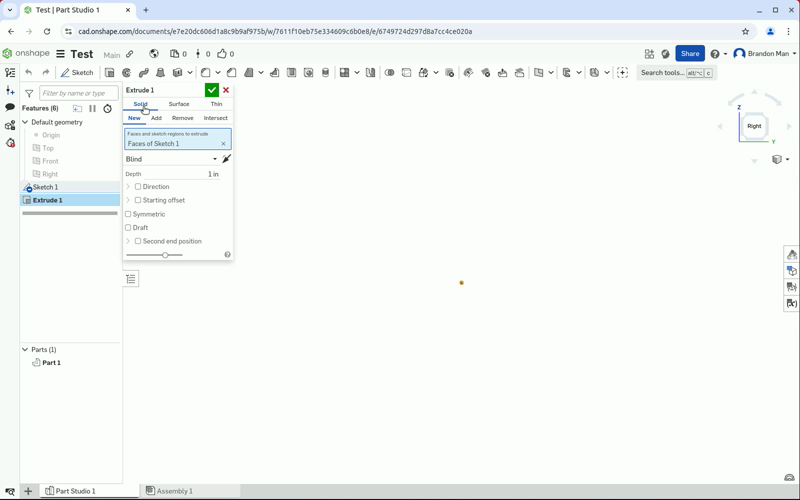
click(143, 106)
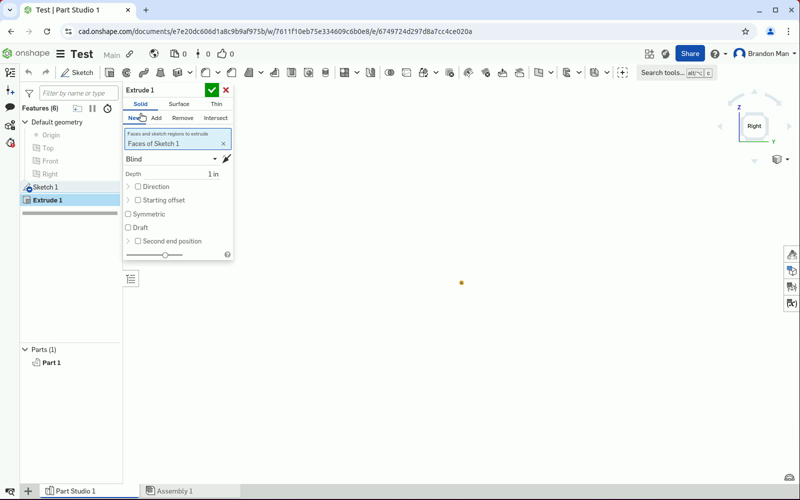
mouse_move(137, 120)
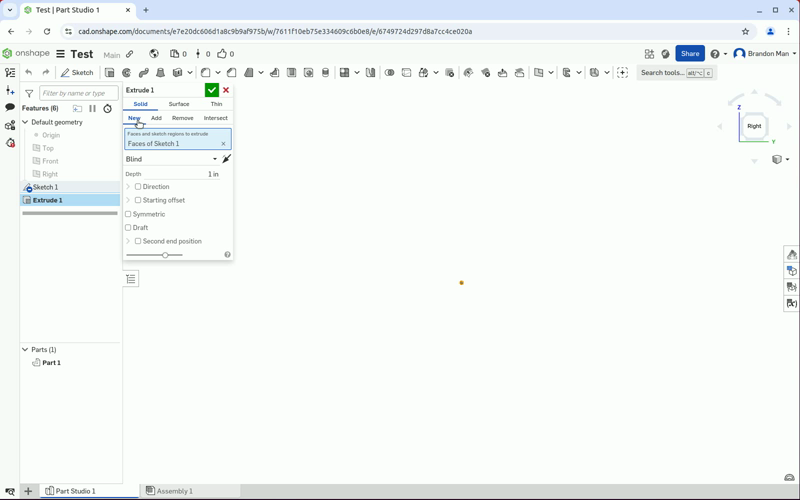
click(137, 120)
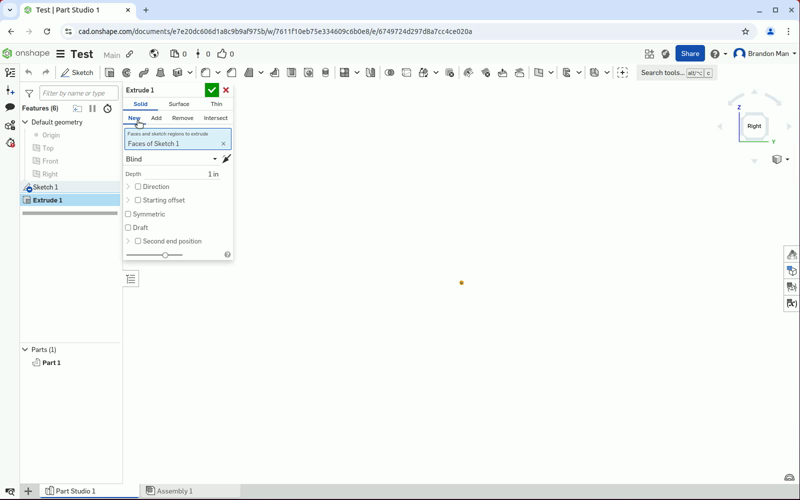
key(tab, 4)
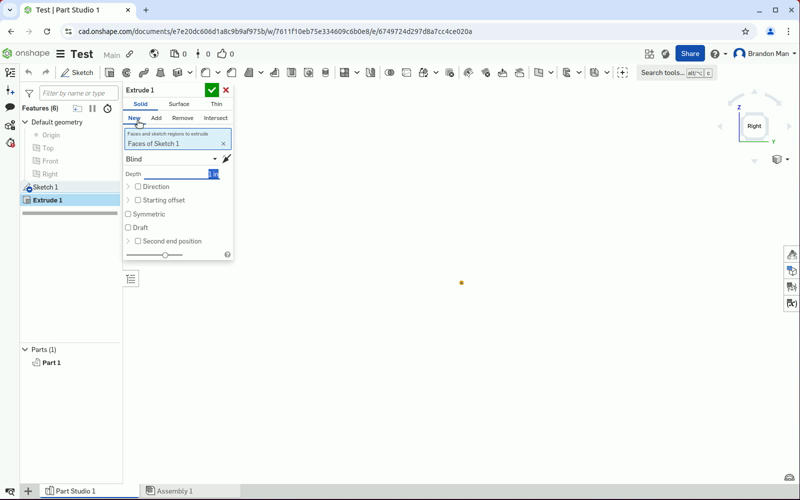
text(23.108)
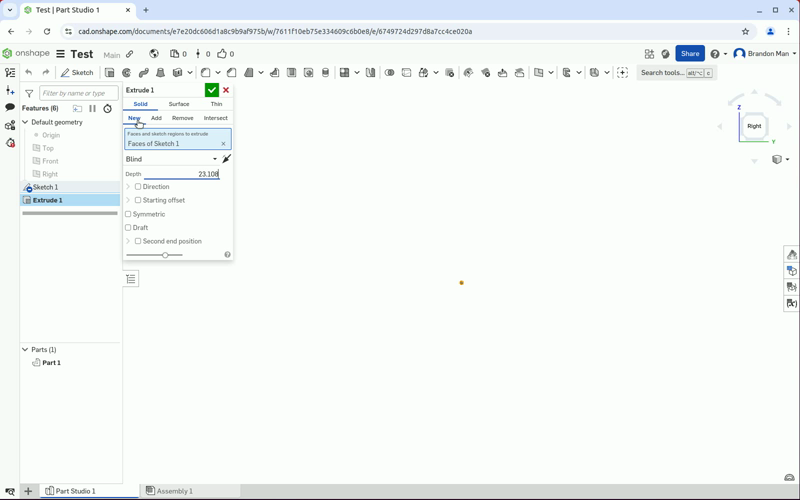
key(enter)
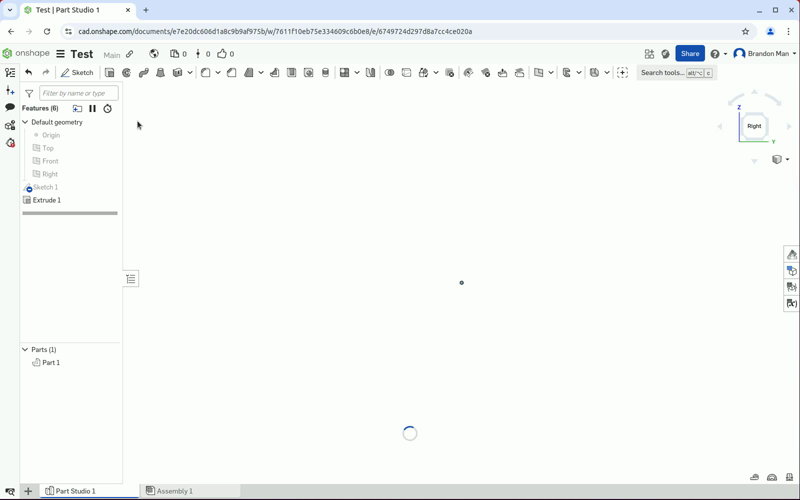
key(shift+h)
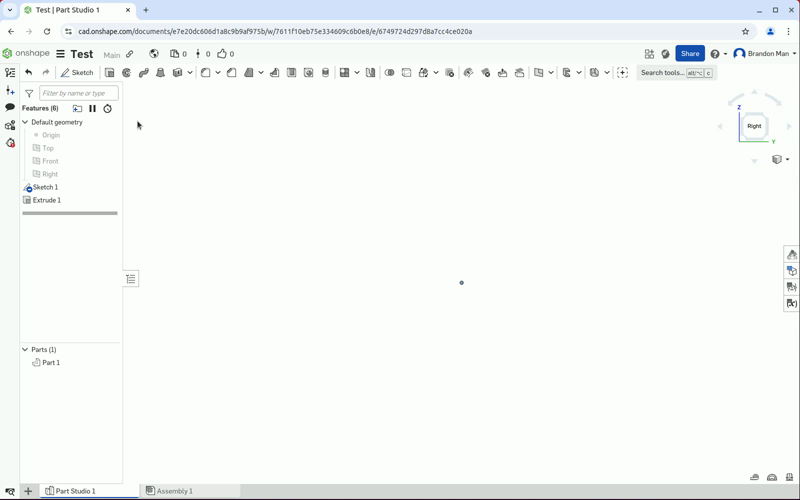
key(shift+h)
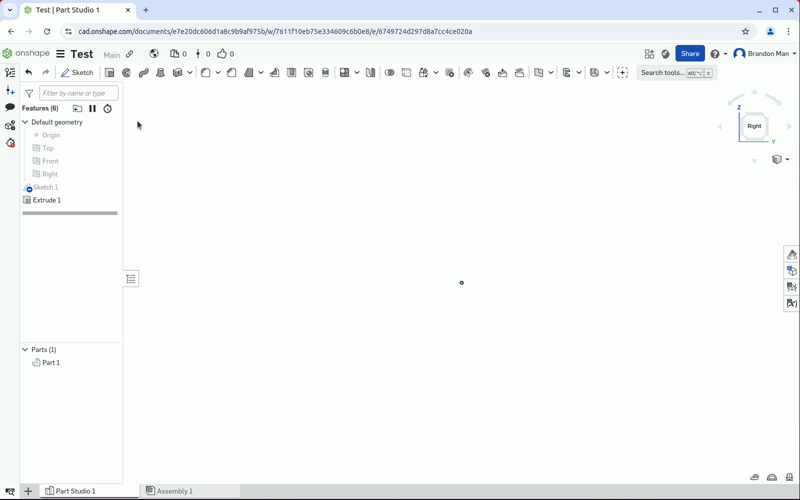
mouse_move(73, 189)
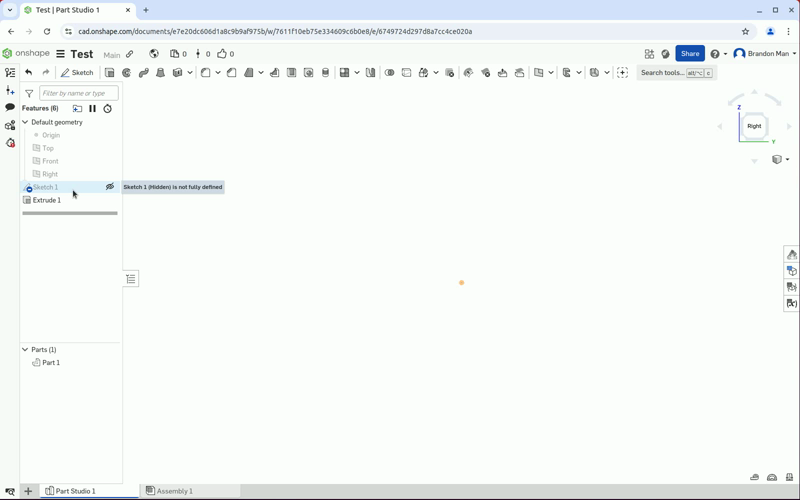
click(73, 189)
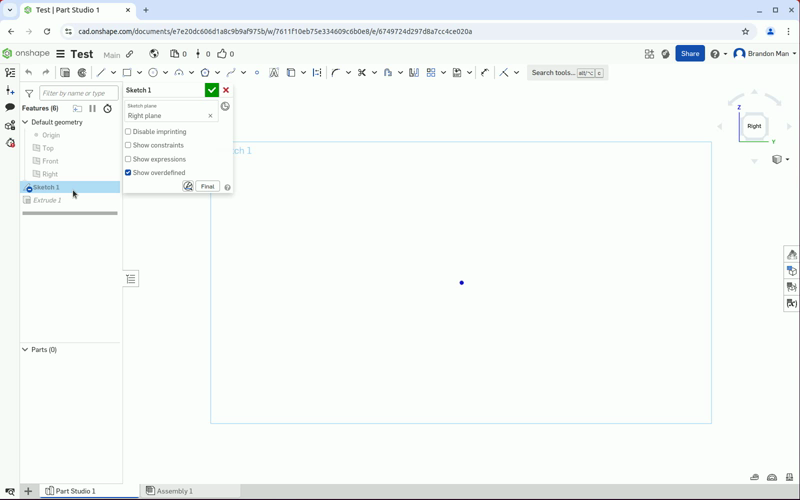
mouse_move(229, 92)
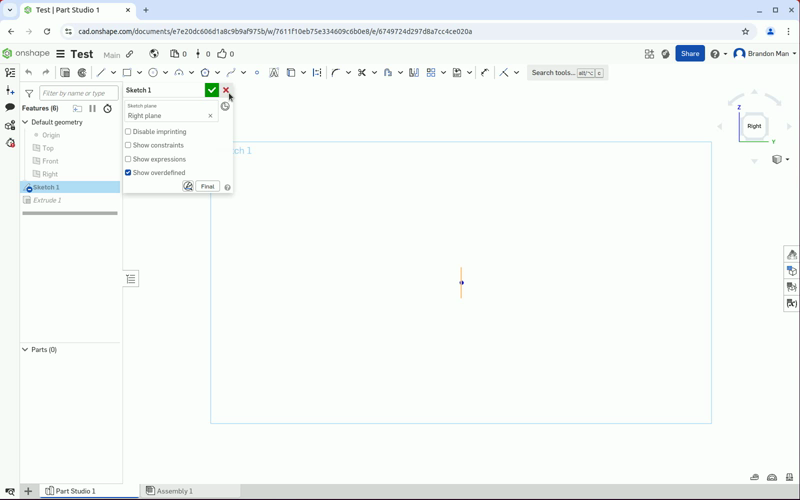
click(229, 92)
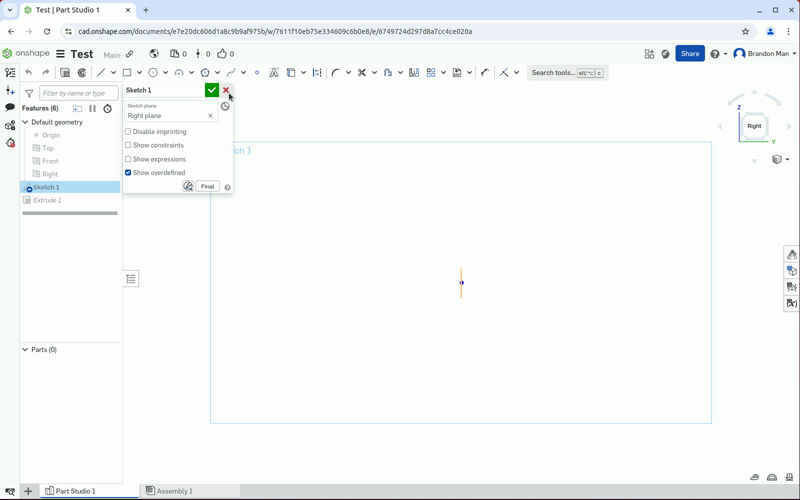
key(shift+s)
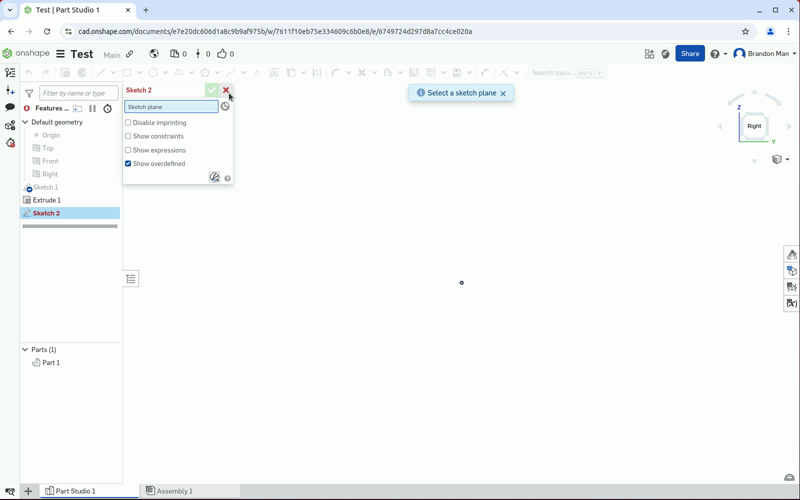
mouse_move(73, 176)
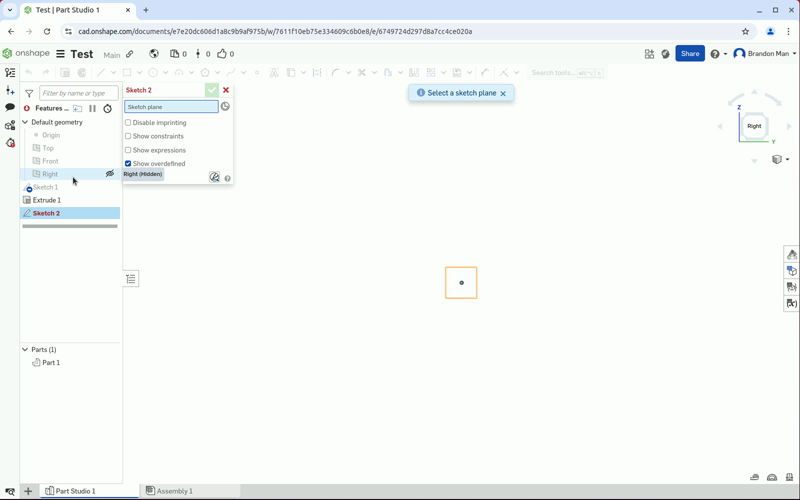
click(73, 176)
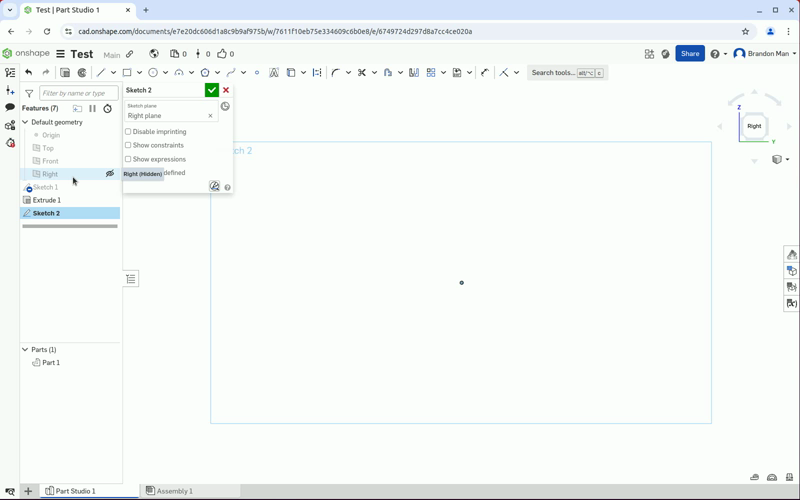
mouse_move(73, 352)
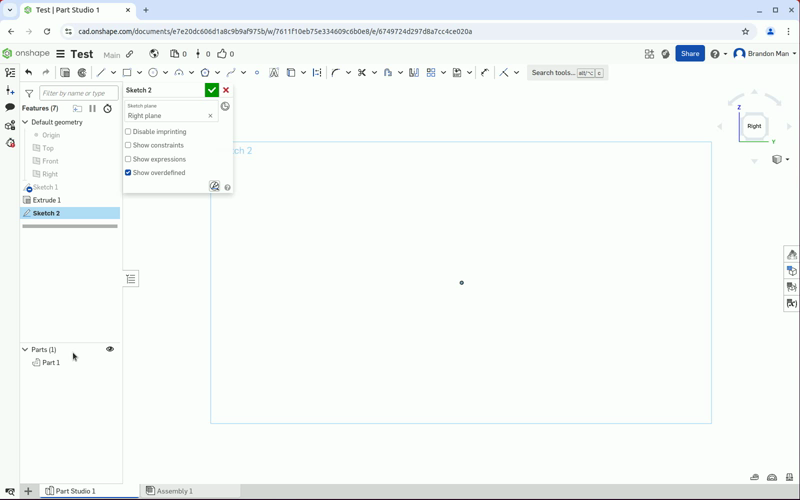
key(y)
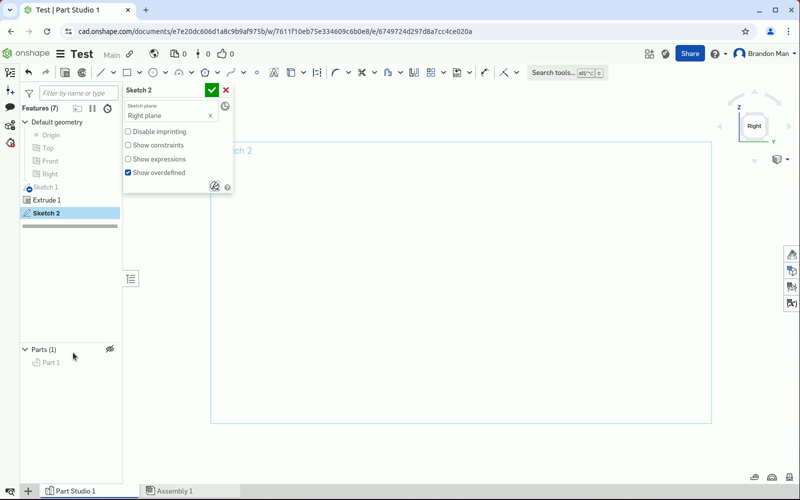
key(c)
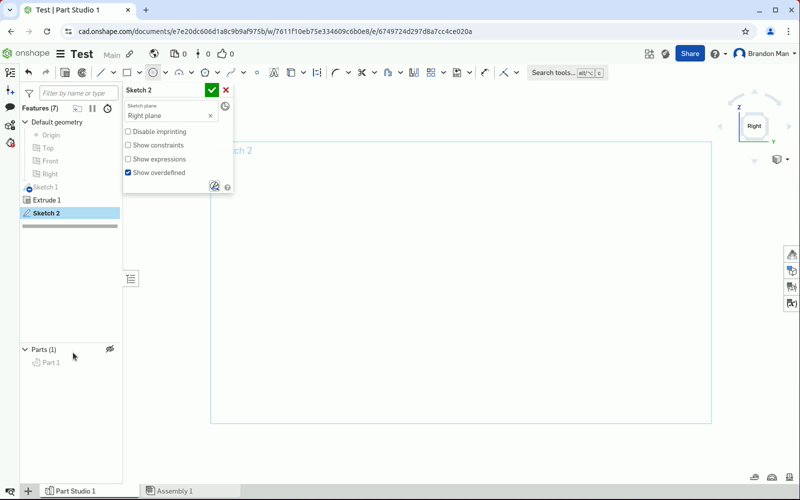
key_down(shift)
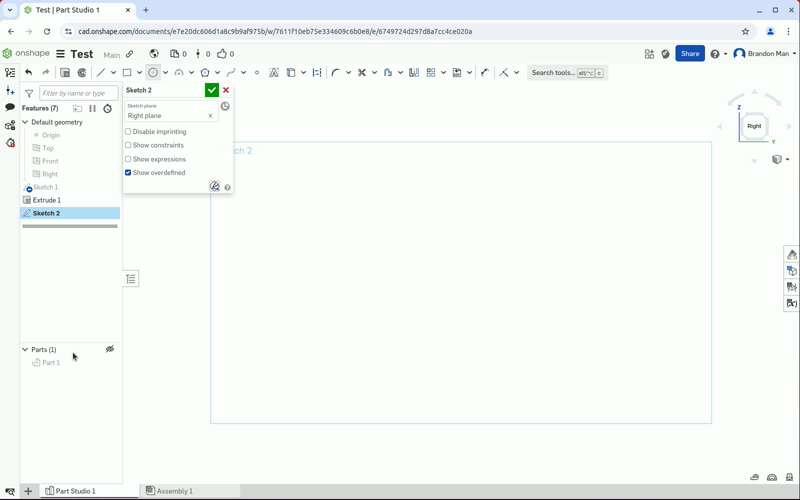
mouse_move(459, 282)
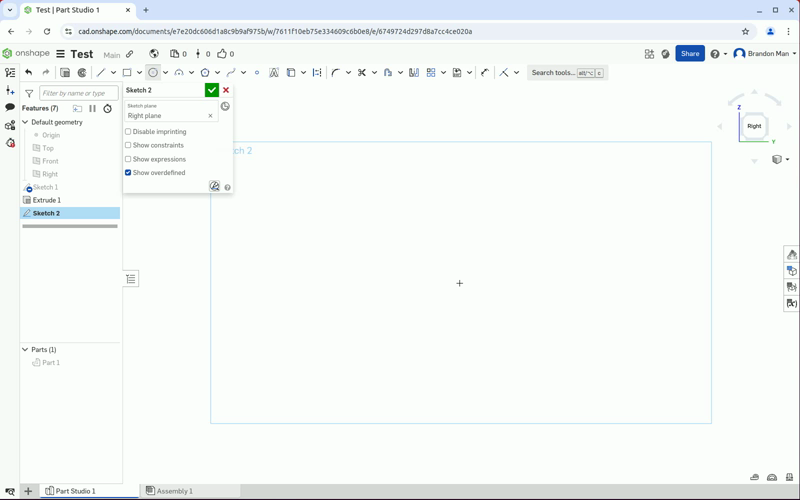
click(459, 282)
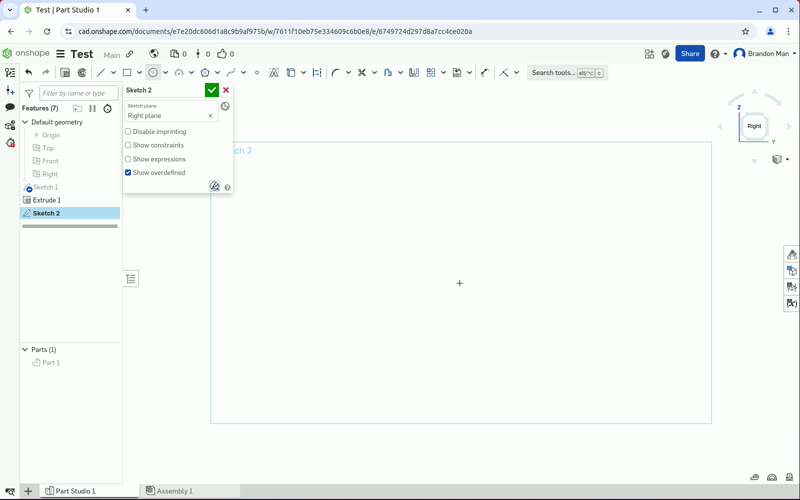
key_up(shift)
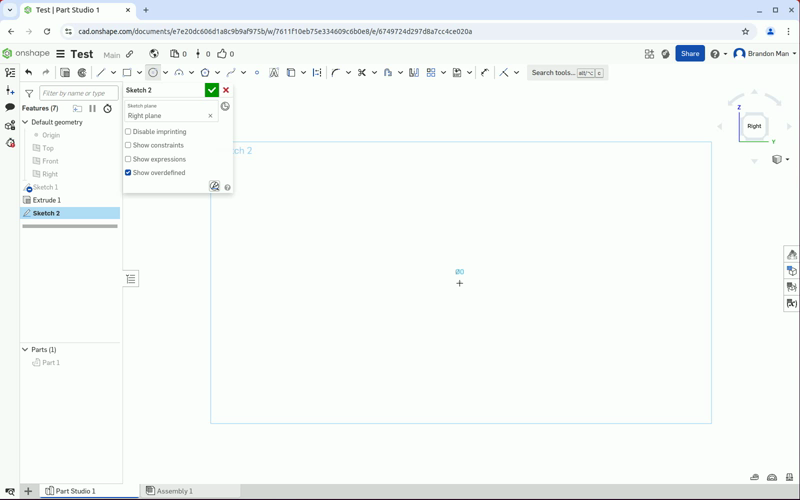
mouse_move(460, 282)
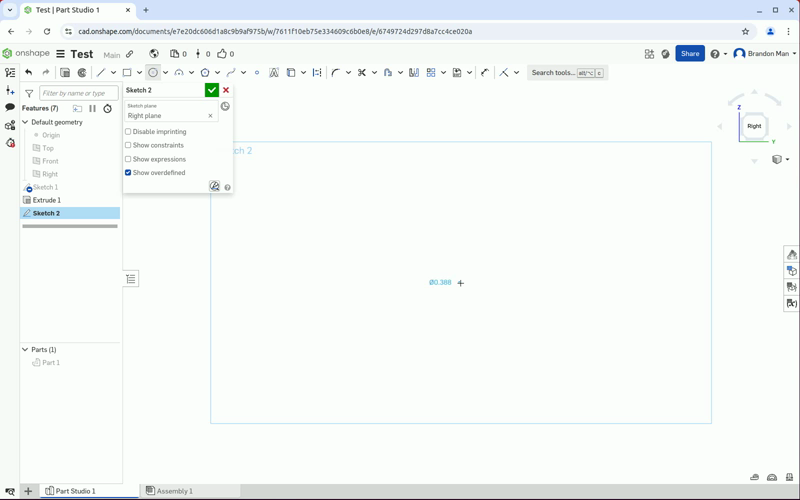
scroll(6)
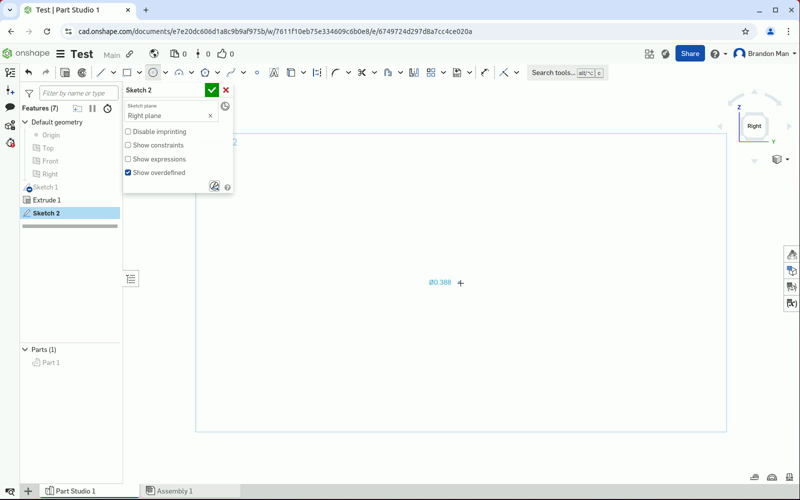
scroll(6)
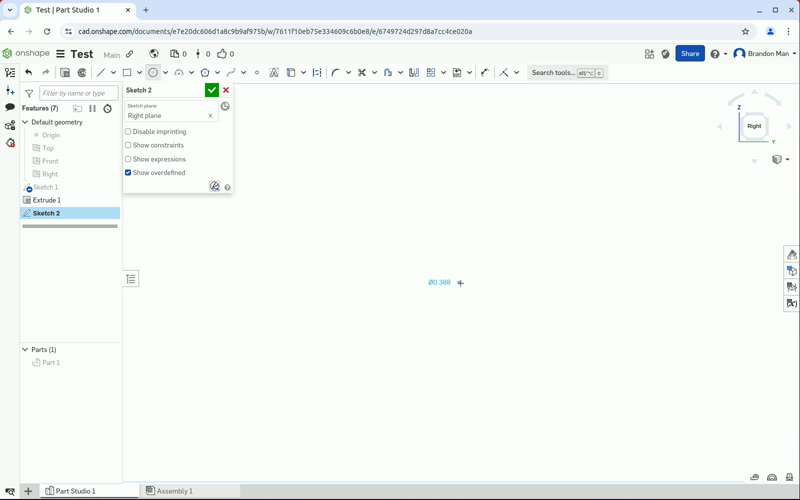
scroll(6)
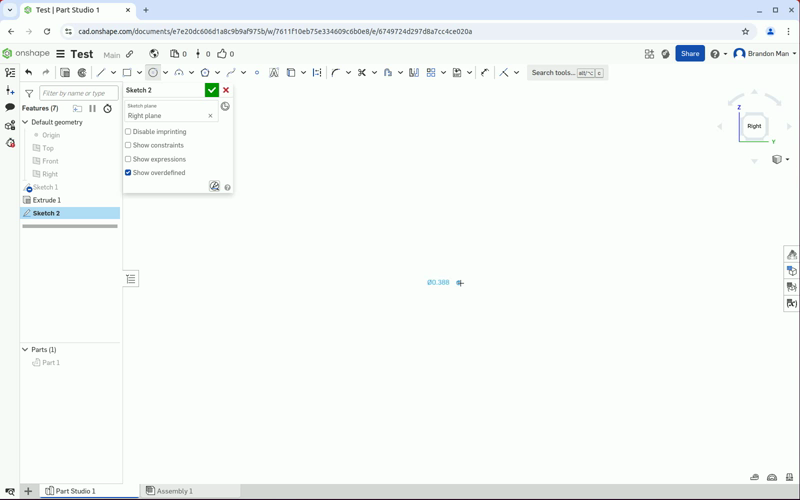
scroll(6)
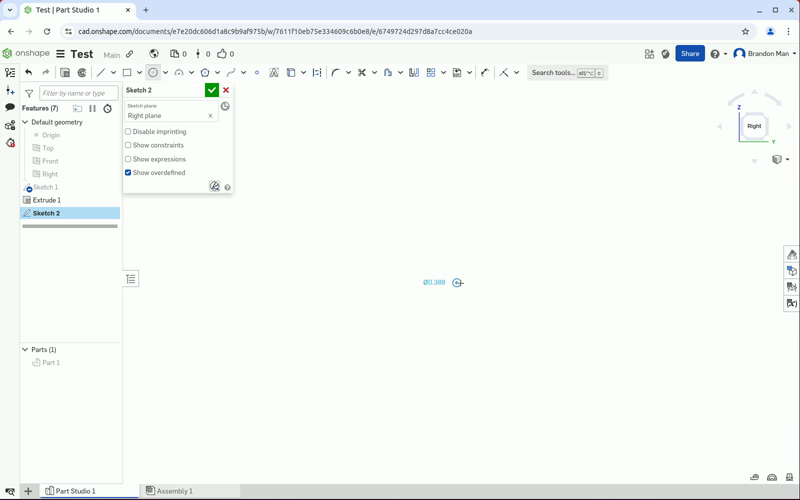
scroll(6)
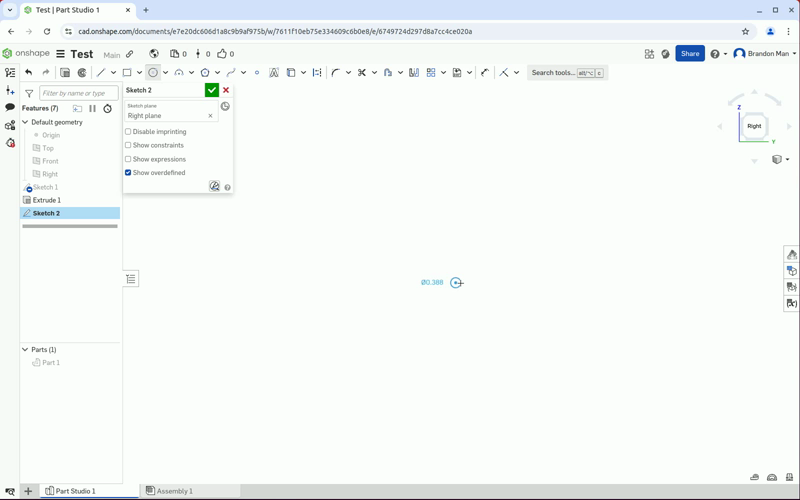
scroll(6)
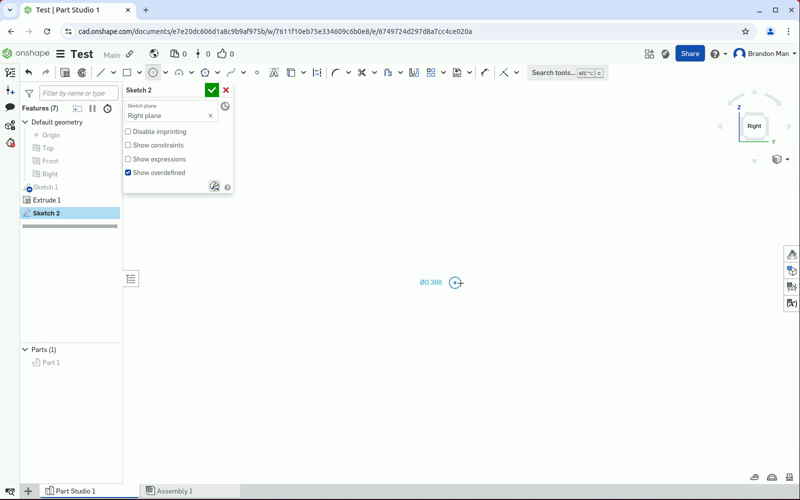
scroll(6)
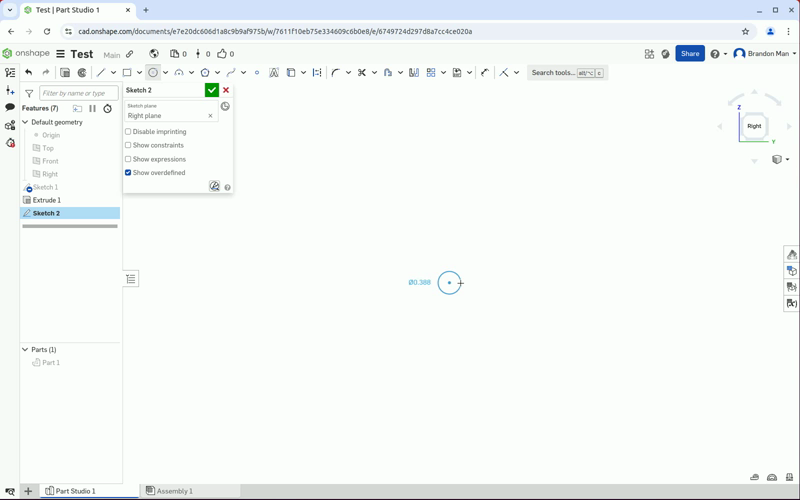
click(460, 282)
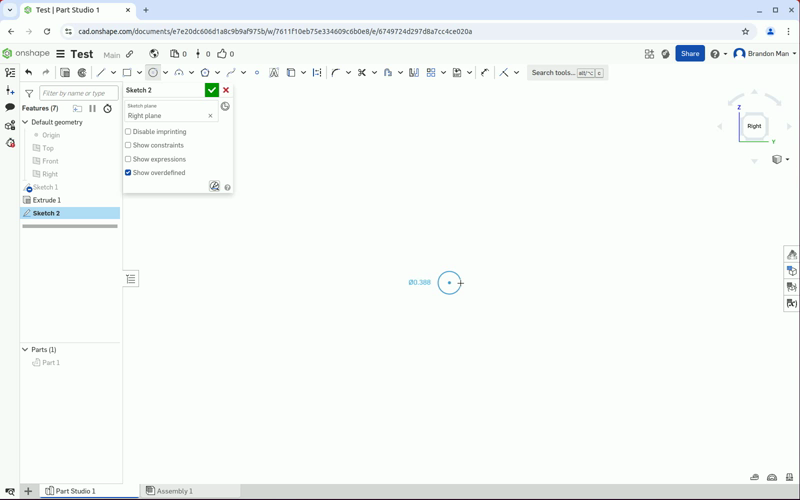
scroll(-6)
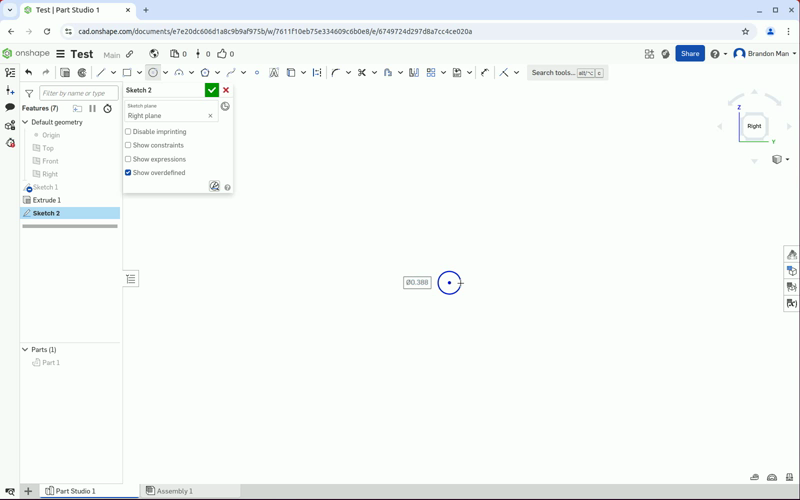
scroll(-6)
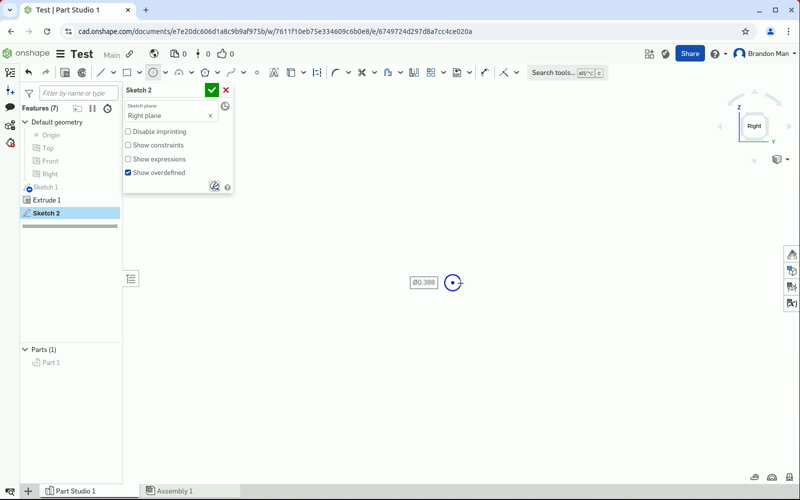
scroll(-6)
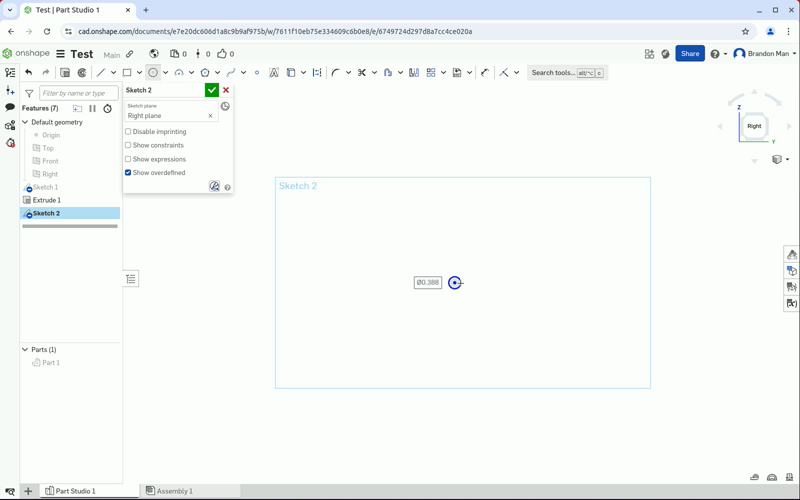
scroll(-6)
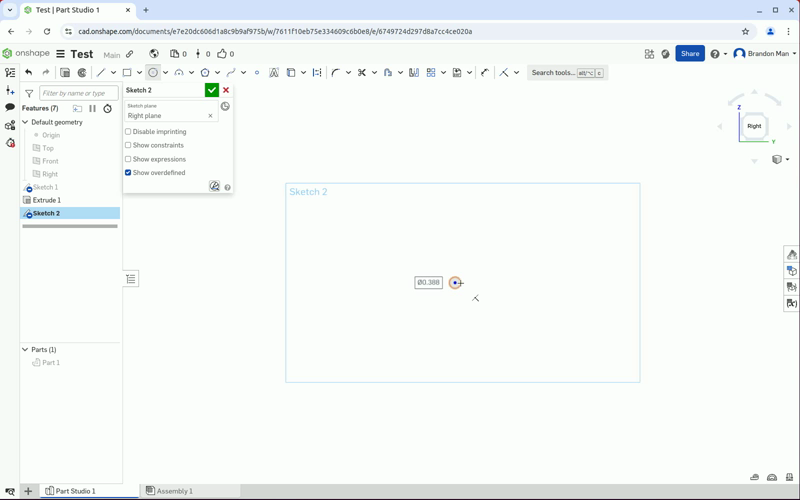
scroll(-6)
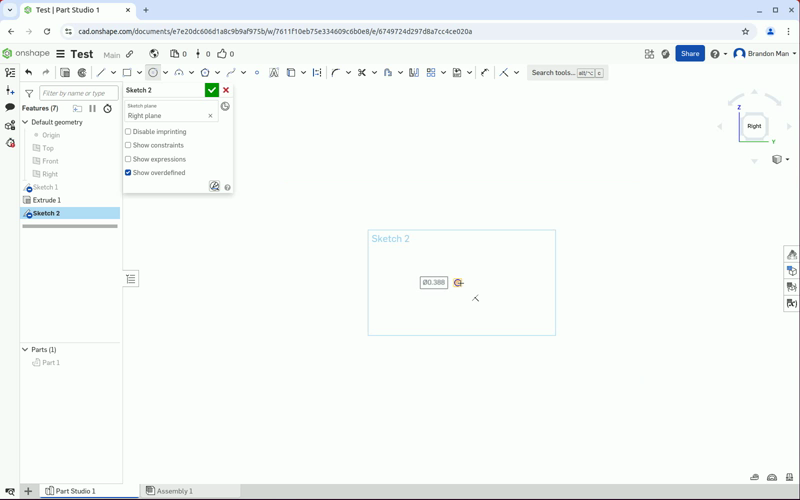
scroll(-6)
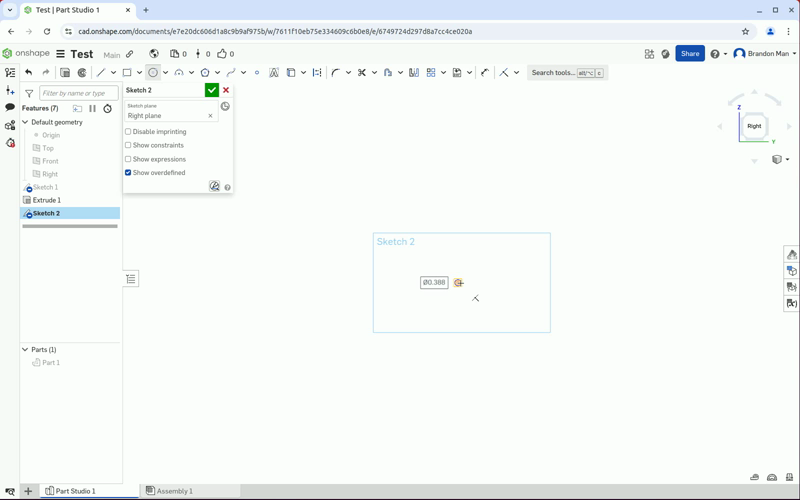
scroll(-6)
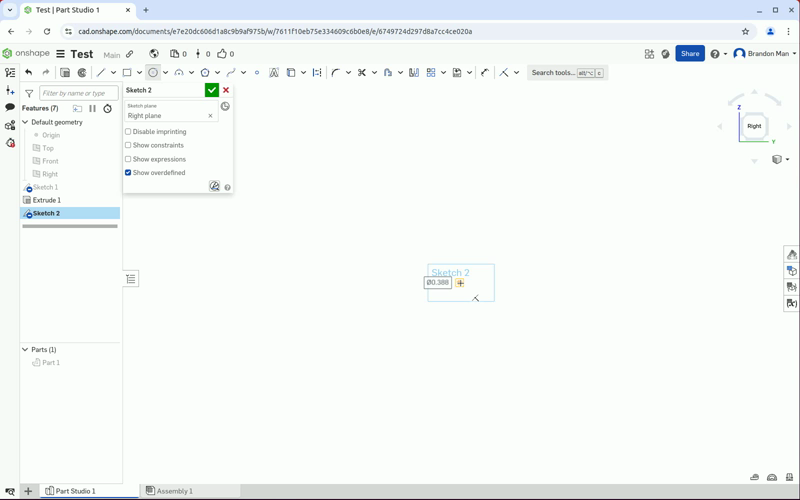
key(esc)
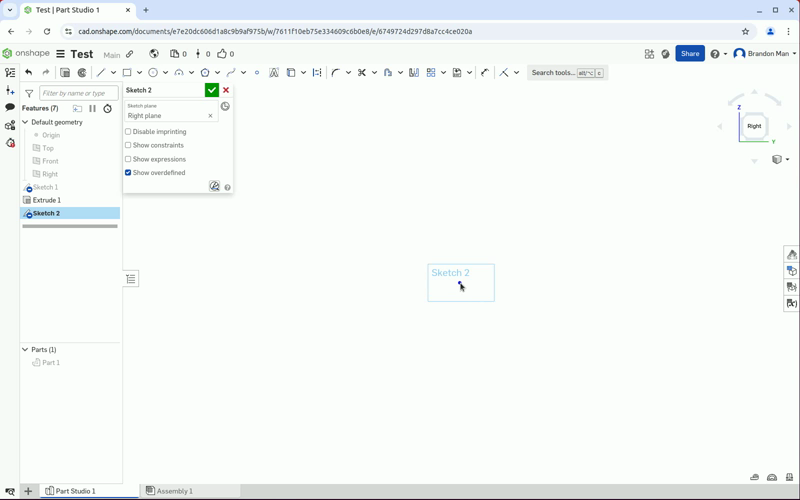
mouse_move(460, 283)
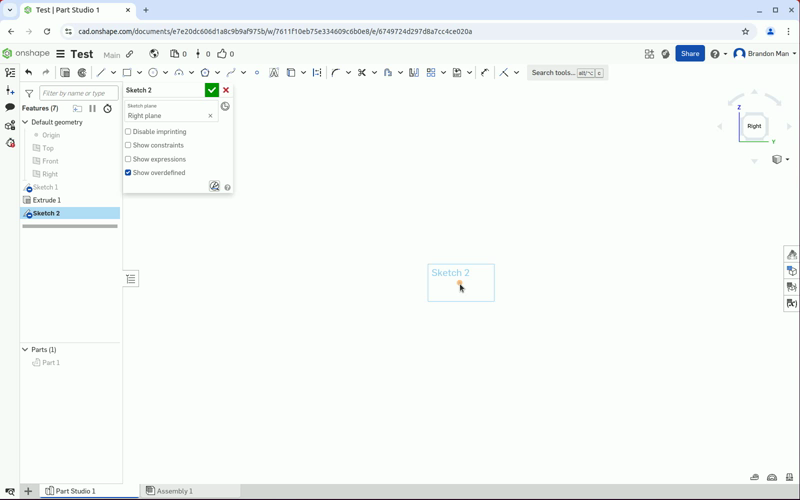
scroll(6)
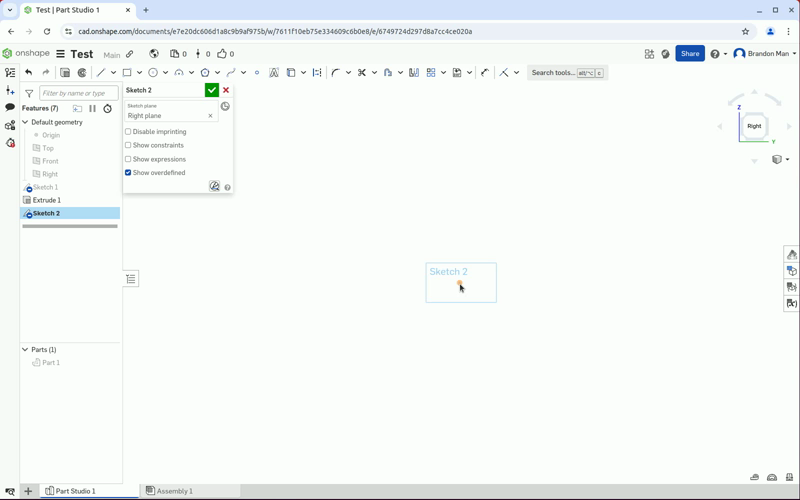
scroll(6)
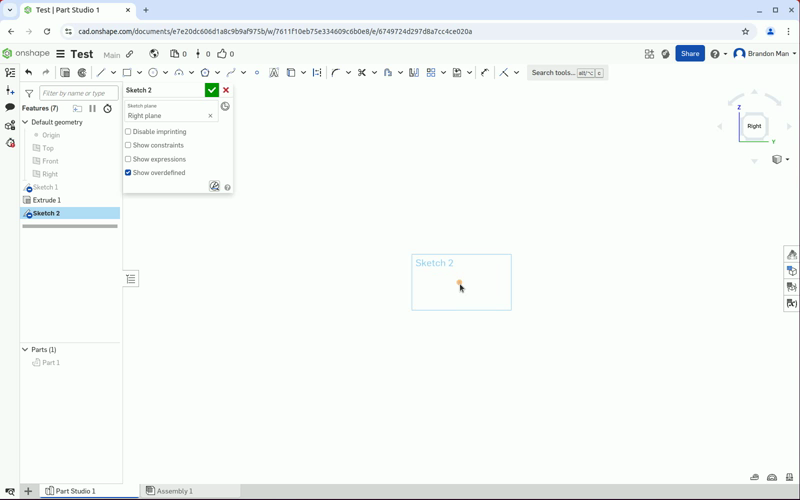
scroll(6)
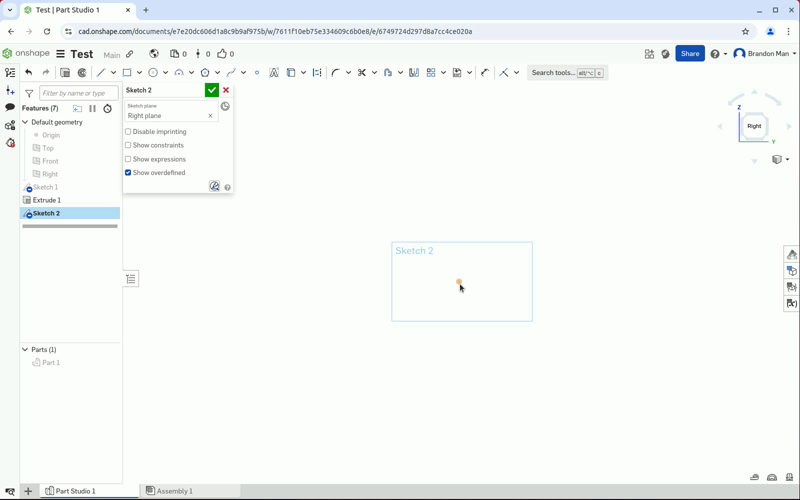
scroll(6)
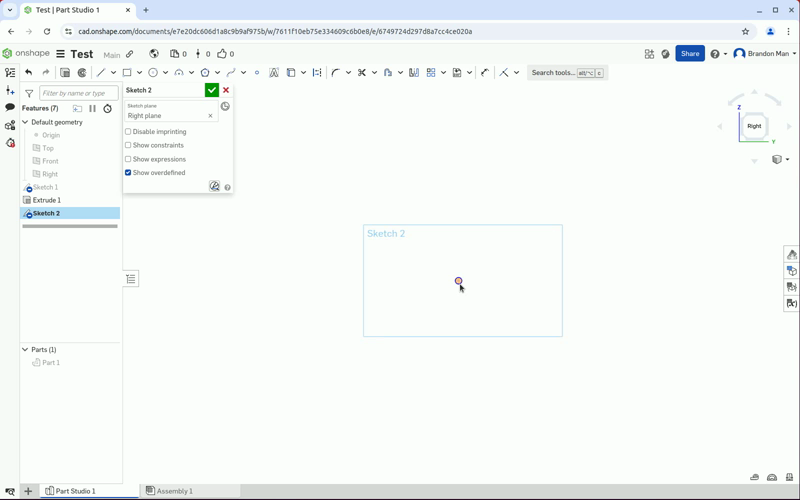
scroll(6)
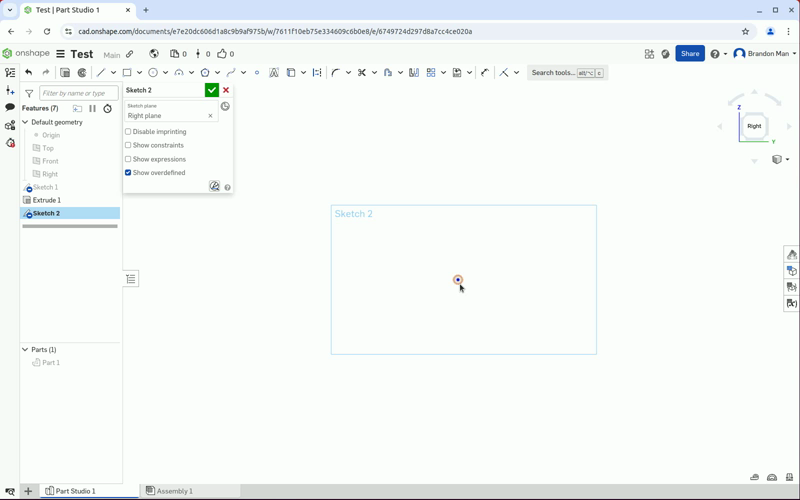
scroll(6)
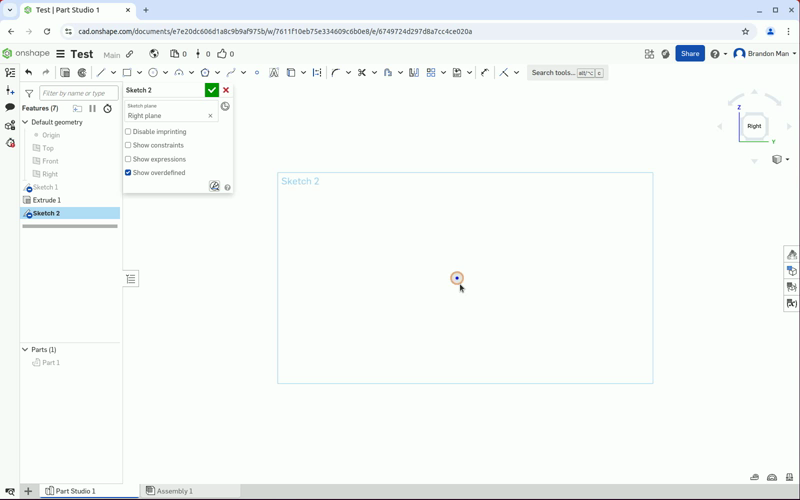
scroll(6)
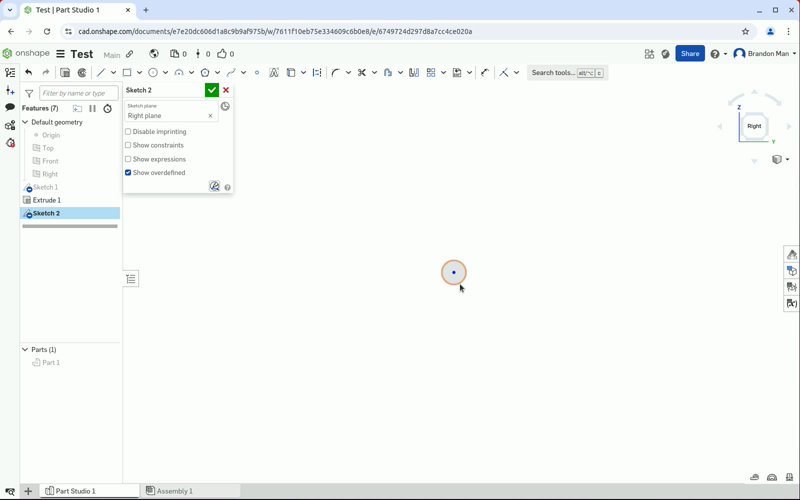
click(460, 283)
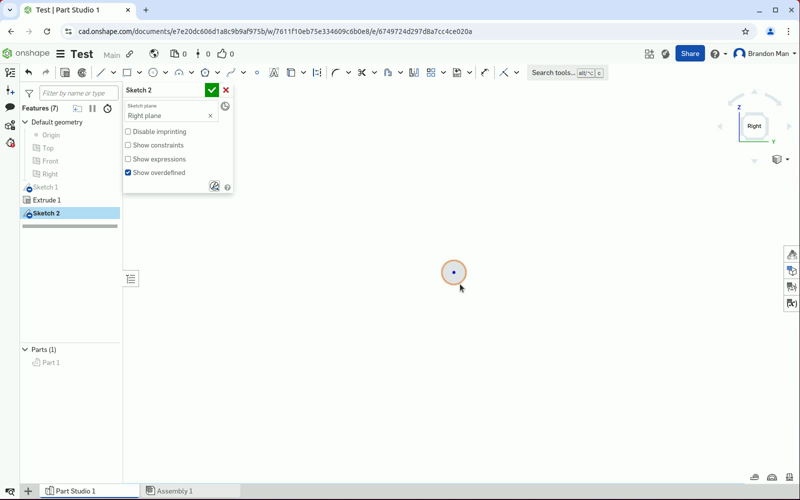
scroll(-6)
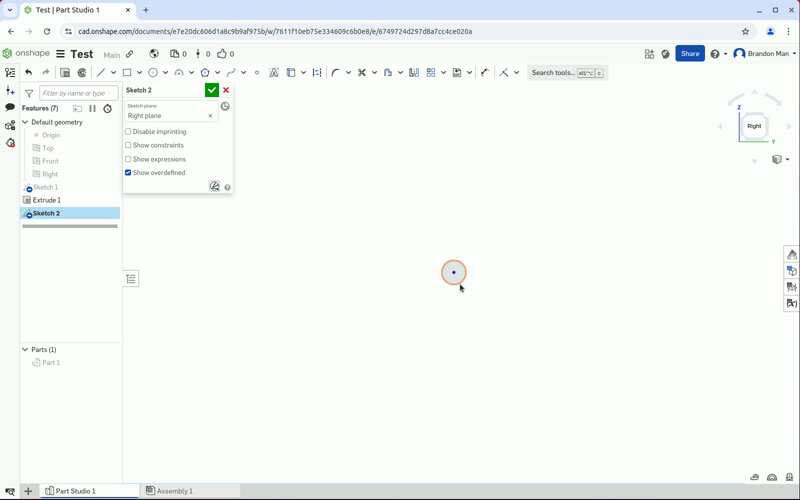
scroll(-6)
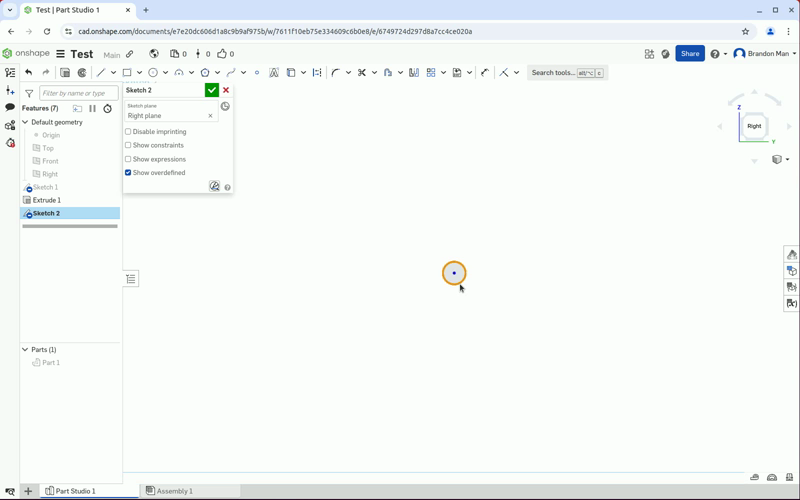
scroll(-6)
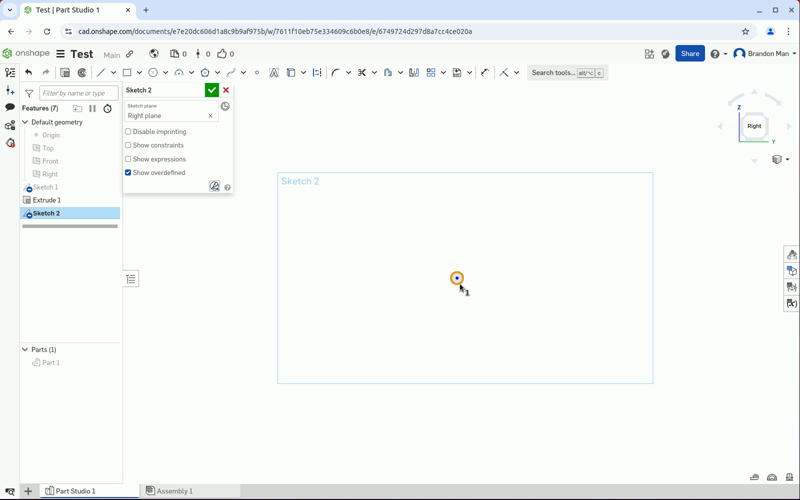
scroll(-6)
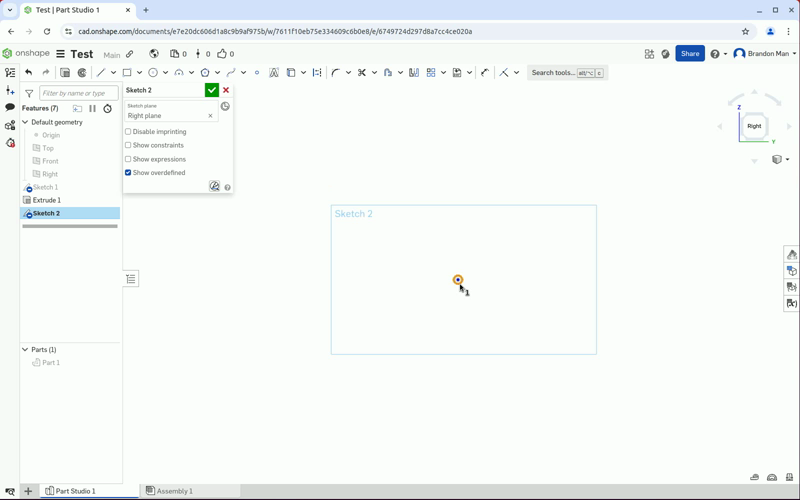
scroll(-6)
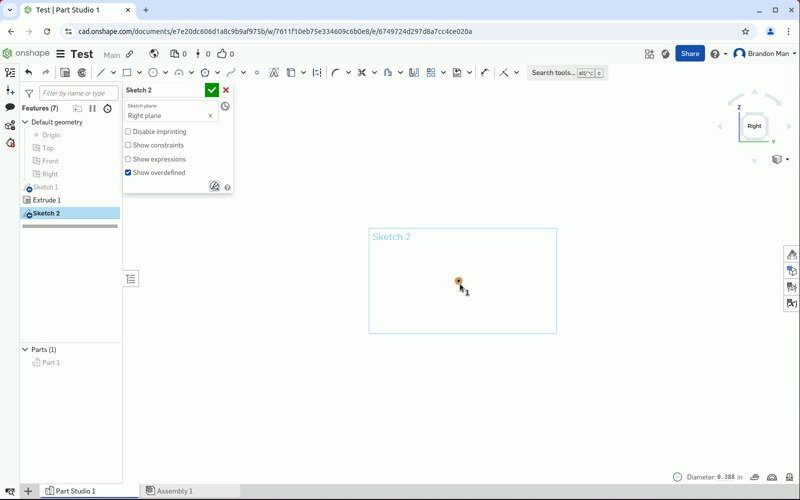
scroll(-6)
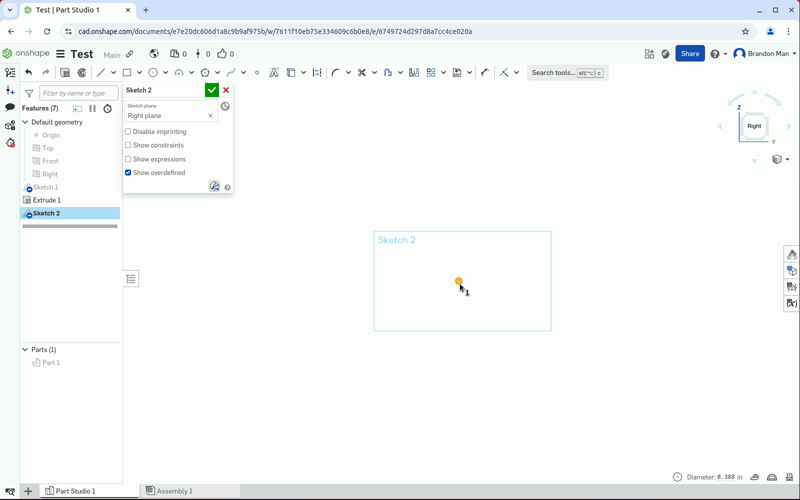
scroll(-6)
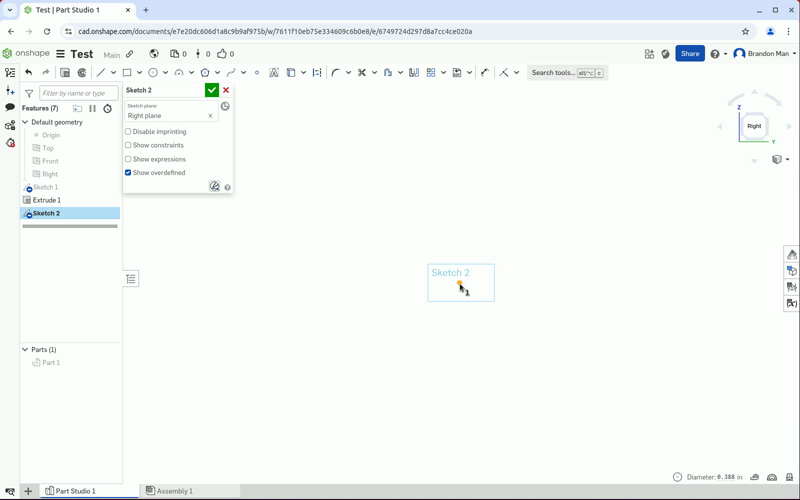
mouse_move(73, 352)
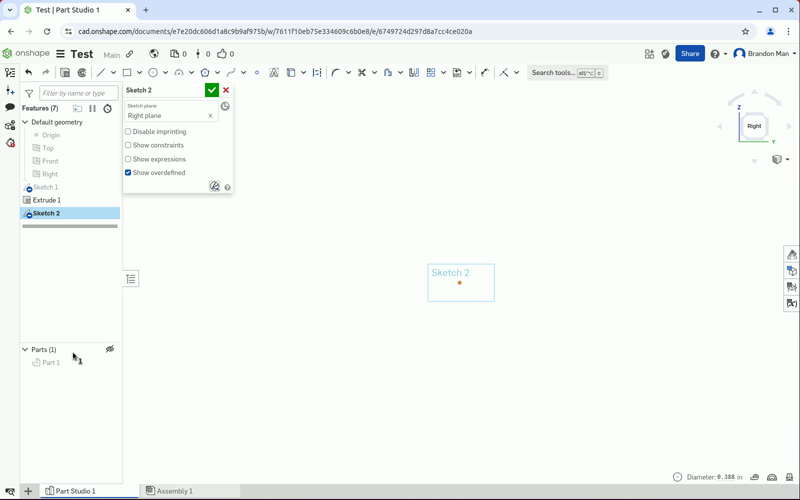
key(shift+y)
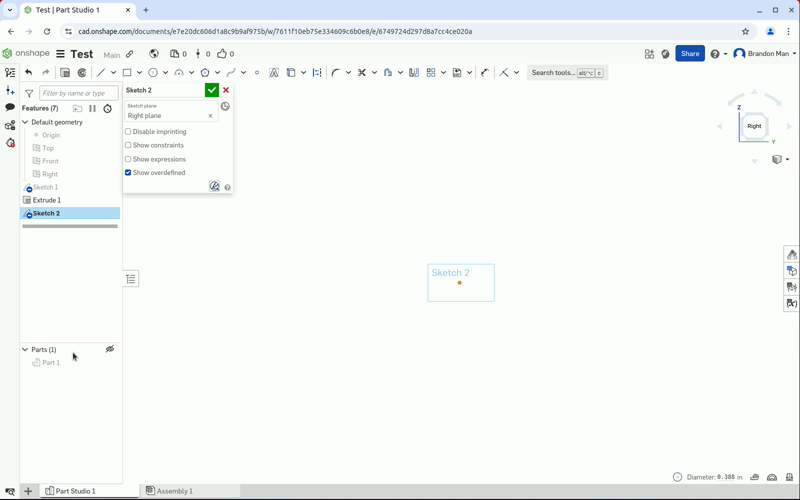
key(shift+e)
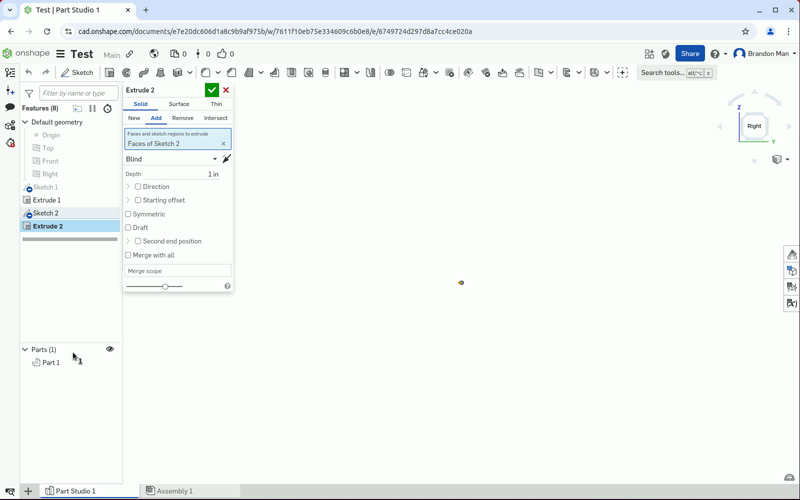
mouse_move(143, 106)
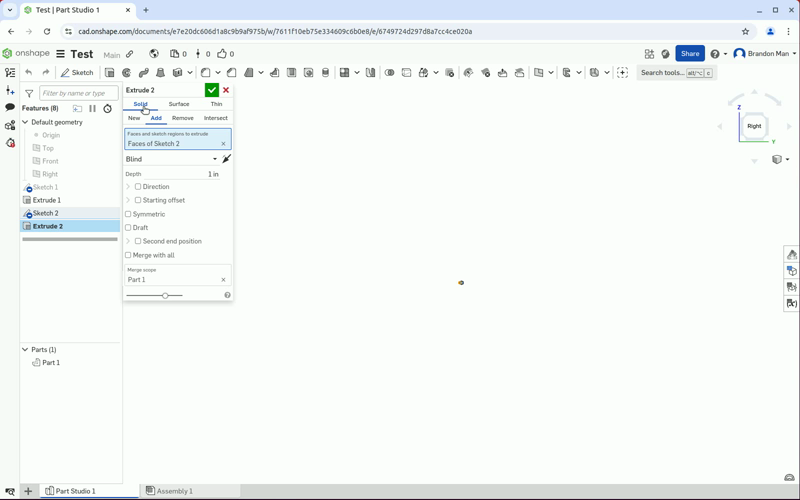
click(143, 106)
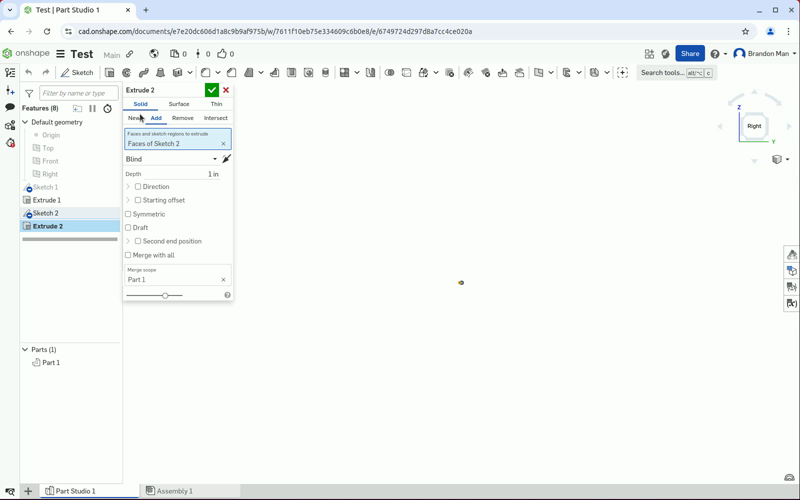
mouse_move(137, 120)
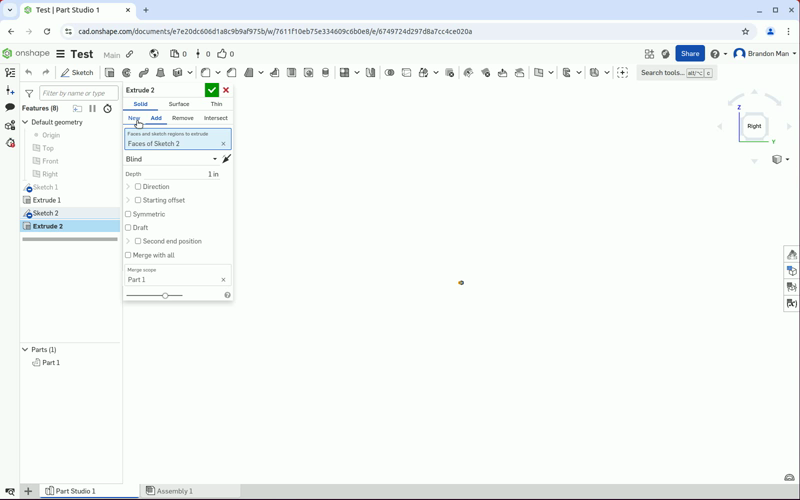
click(137, 120)
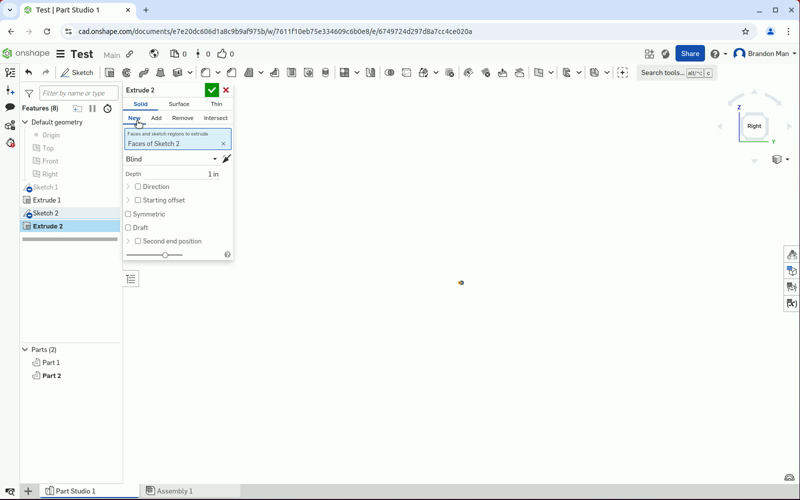
key(tab, 4)
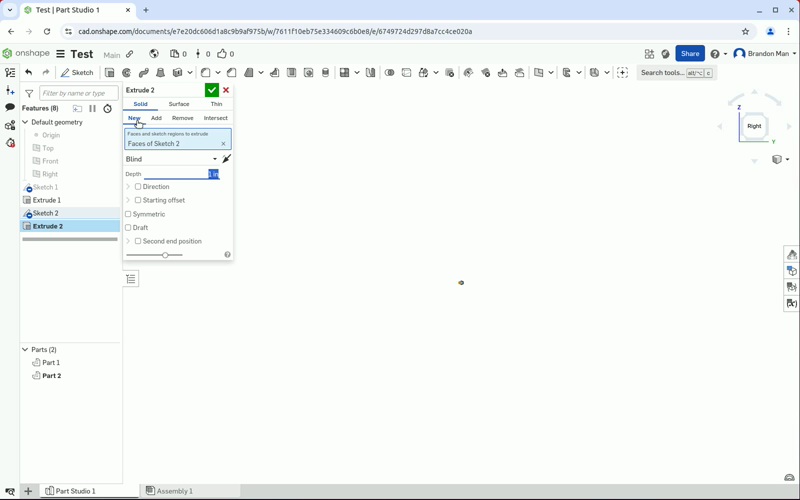
text(7.703)
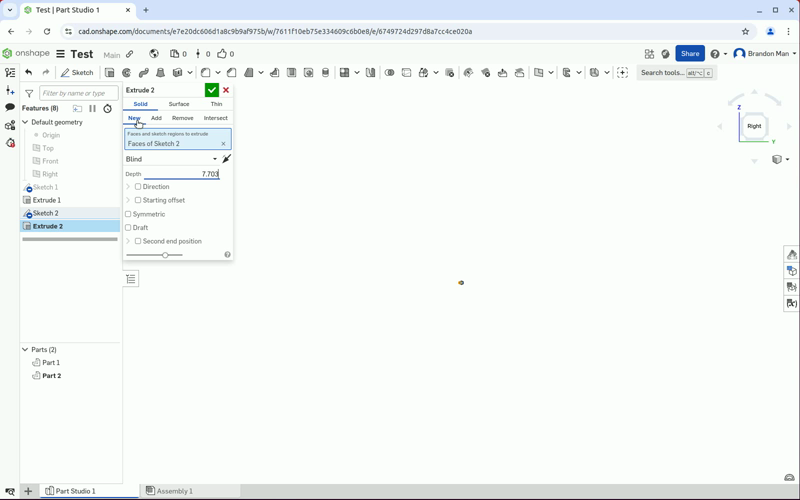
key(enter)
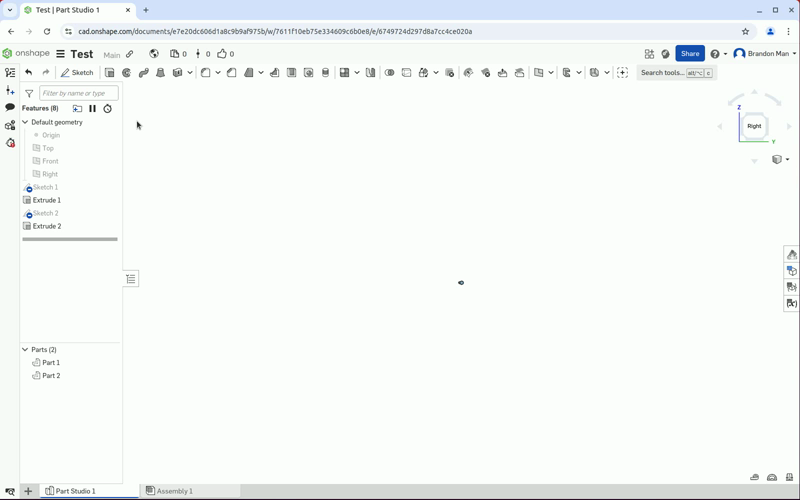
key(shift+h)
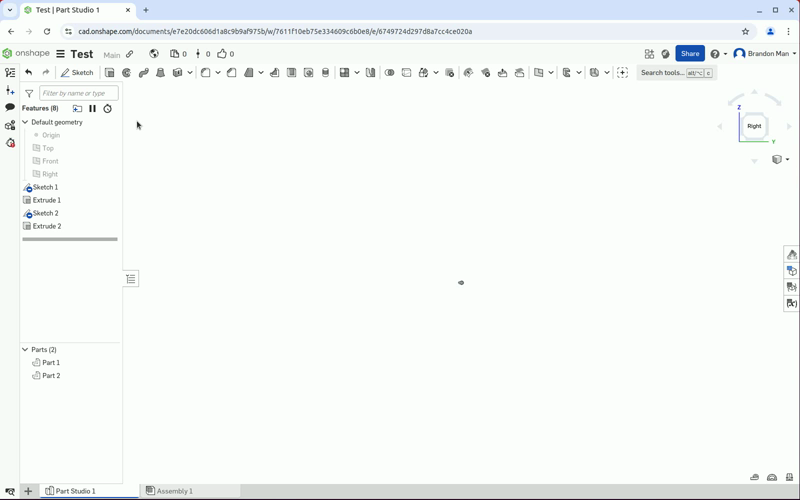
key(shift+h)
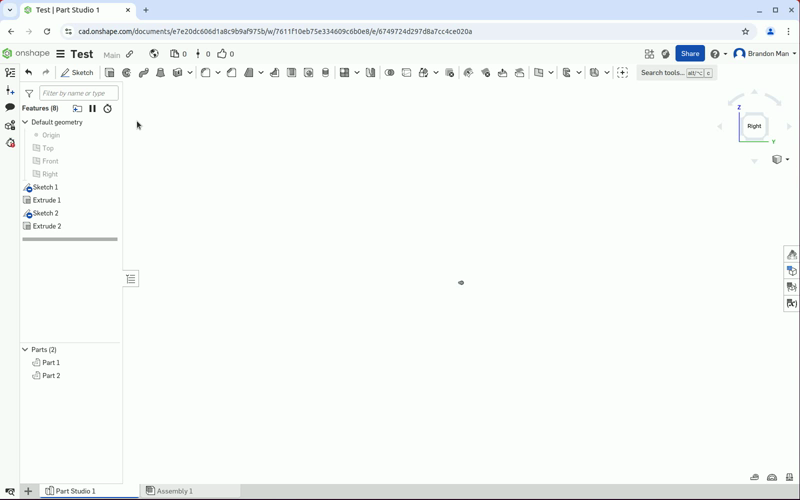
key(shift+7)
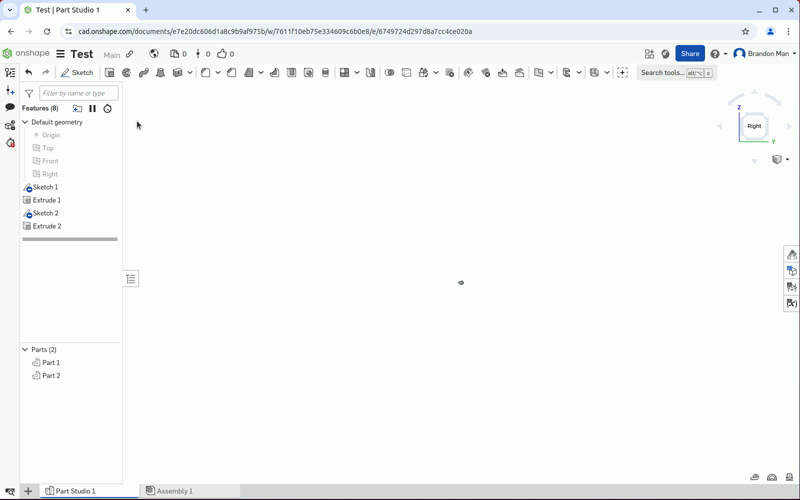
key(right, 2)
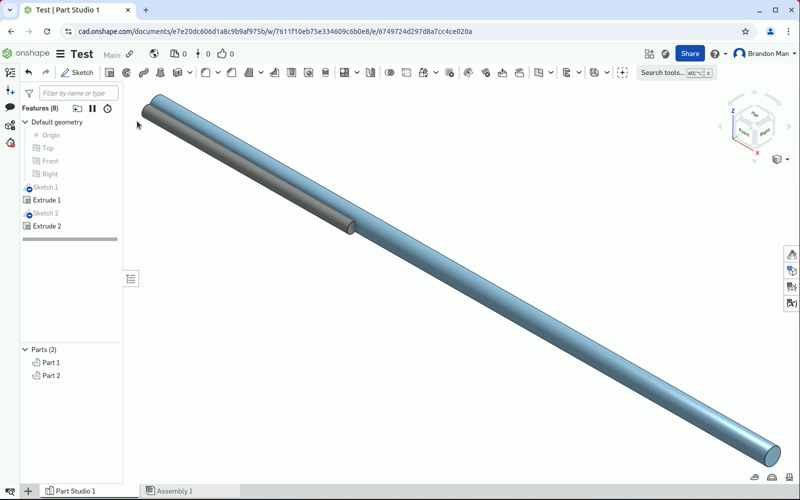
key(down, 2)
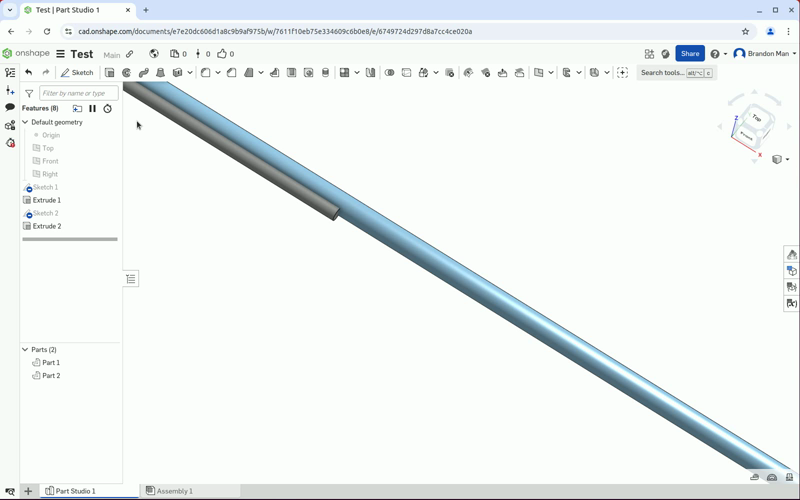
key(up, 2)
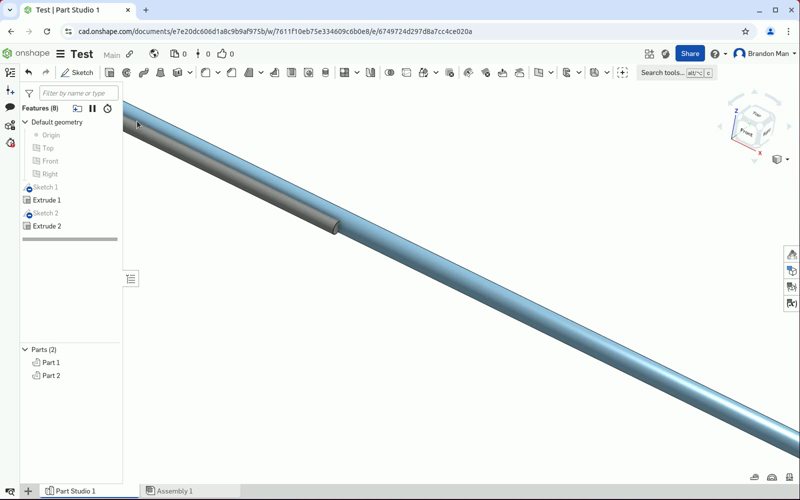
key(left, 2)
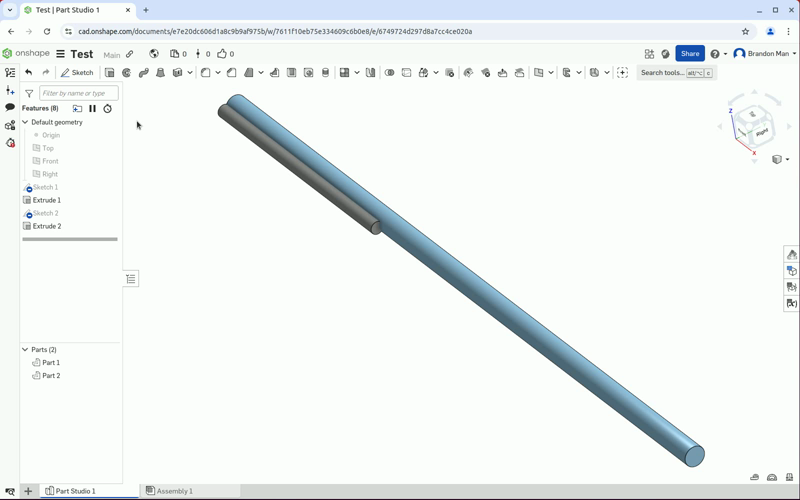
mouse_move(73, 189)
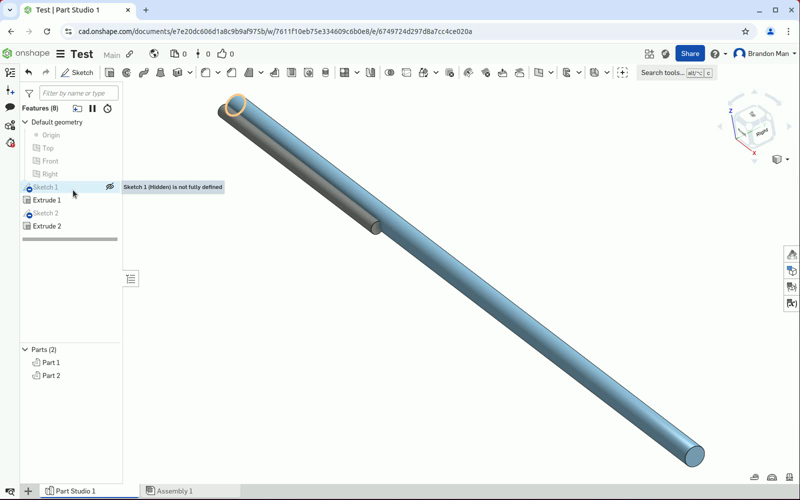
click(73, 189)